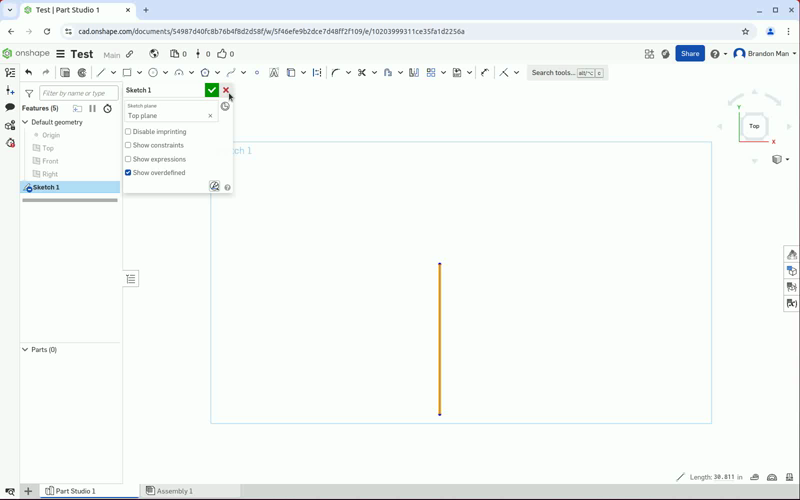
key(shift+h)
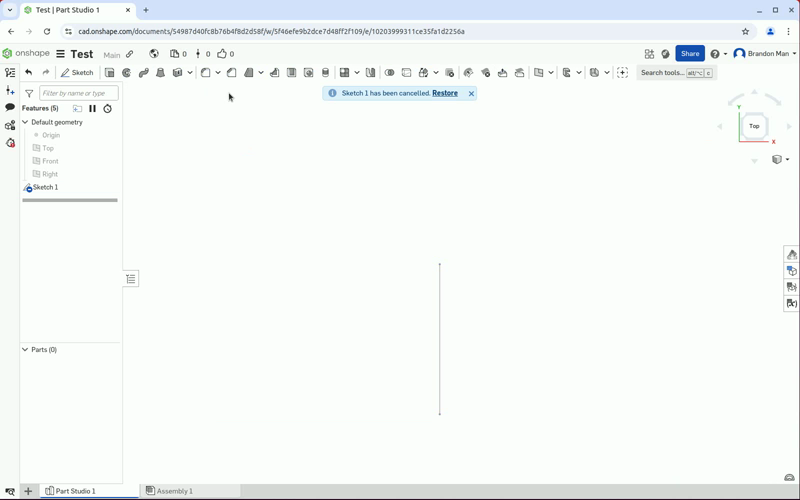
key(shift+s)
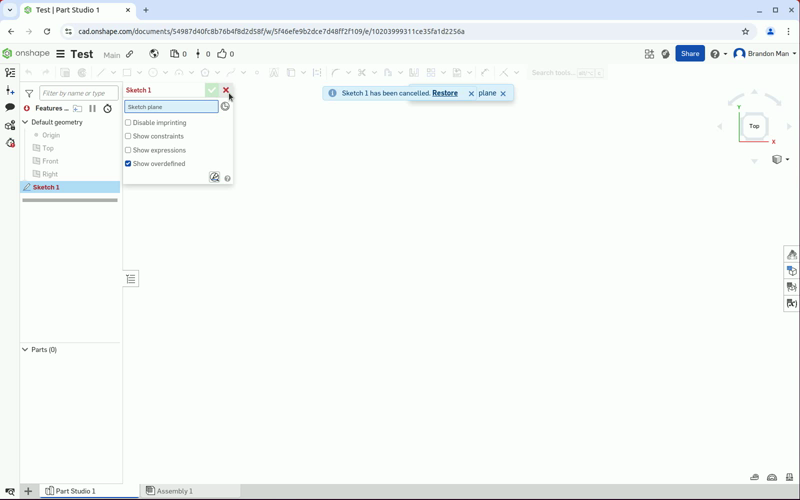
mouse_move(73, 150)
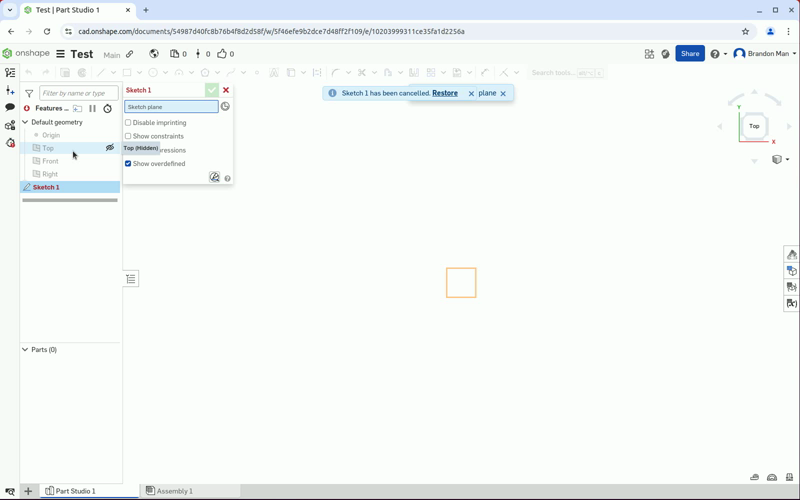
click(73, 150)
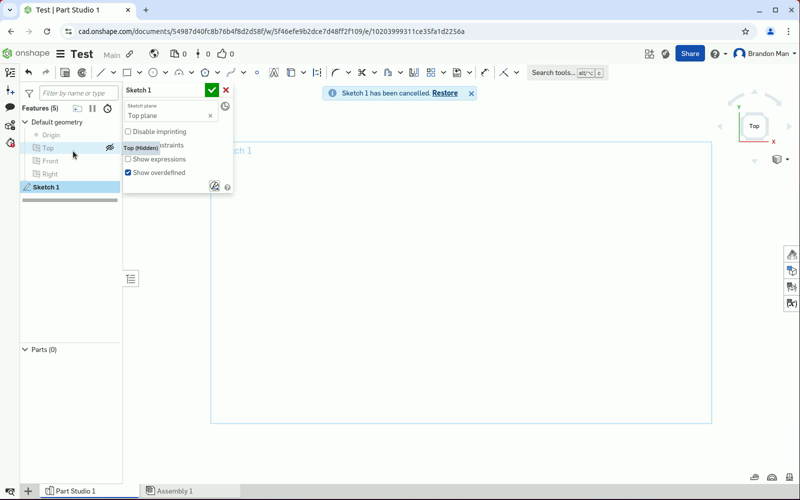
mouse_move(73, 352)
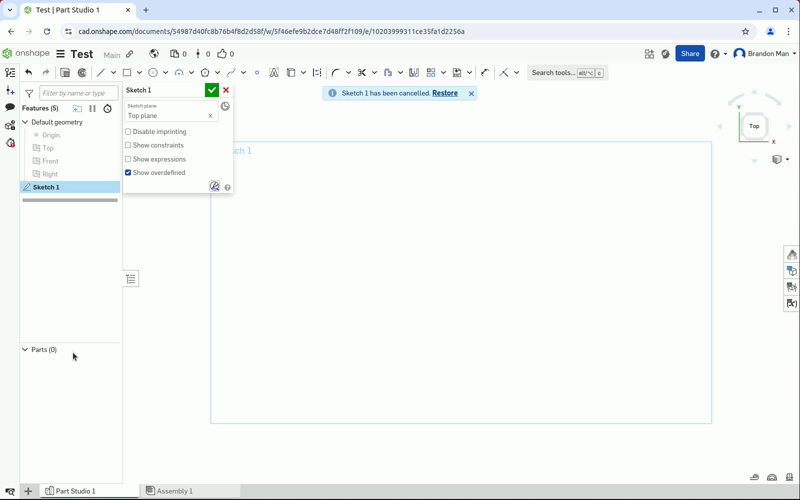
key(y)
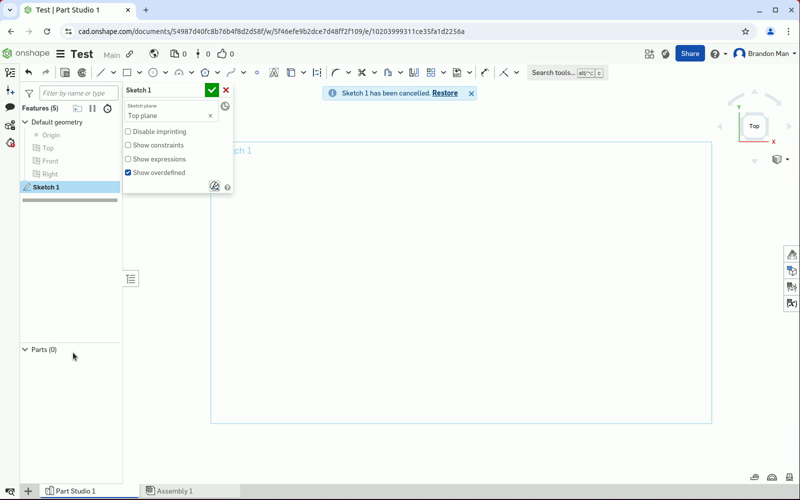
key(l)
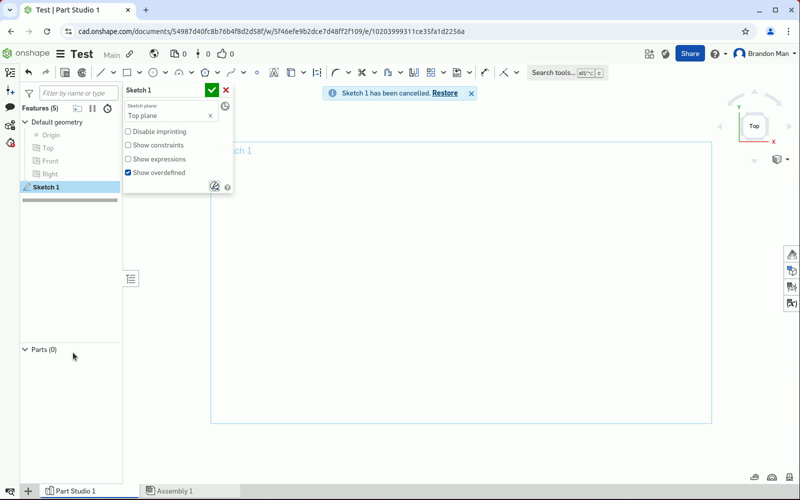
key_down(shift)
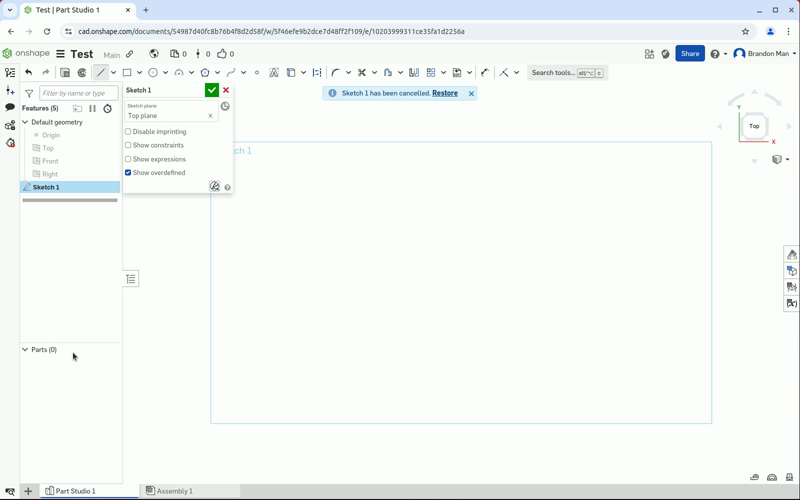
mouse_move(498, 375)
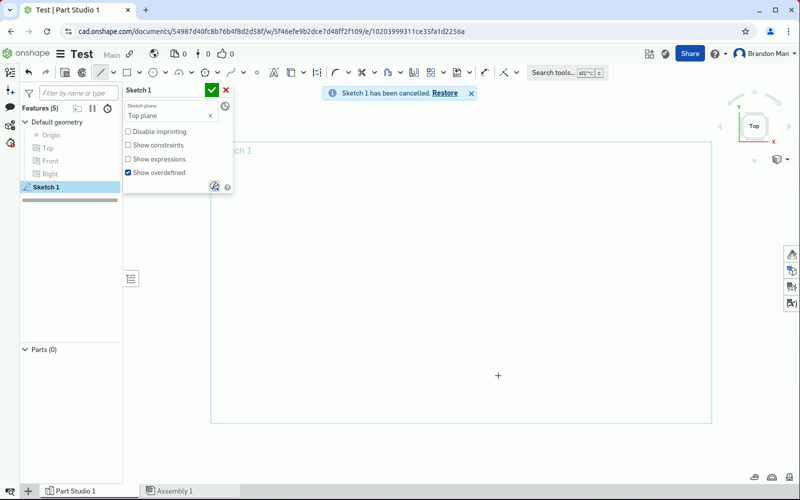
click(498, 375)
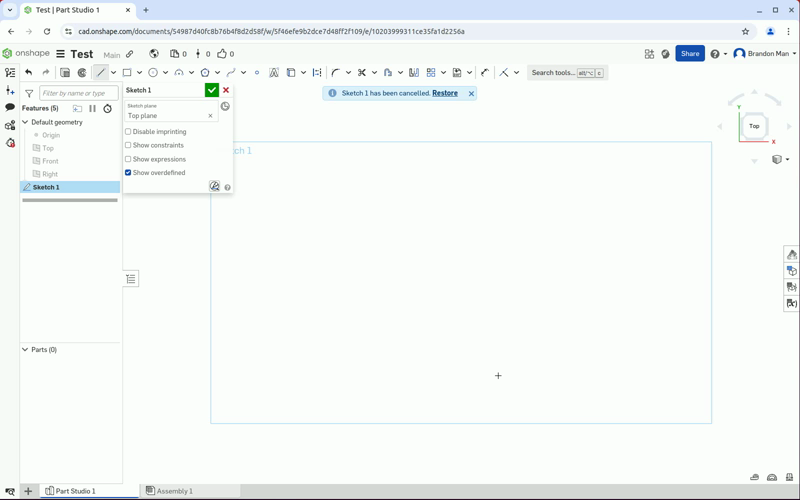
key_up(shift)
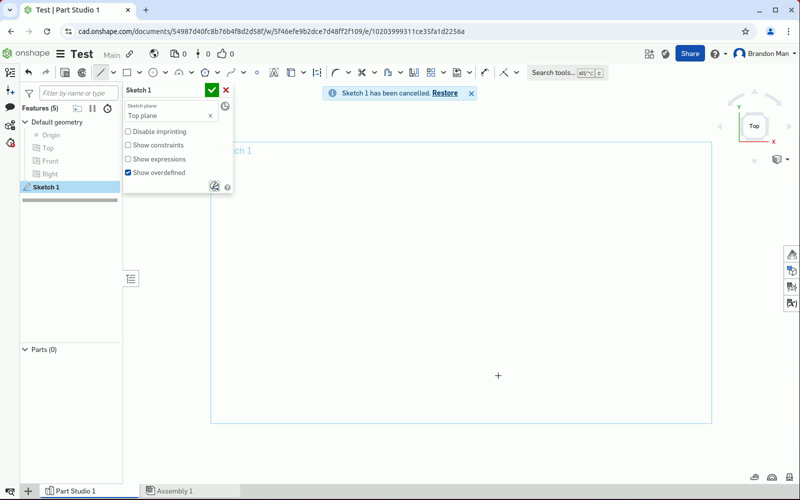
key_down(shift)
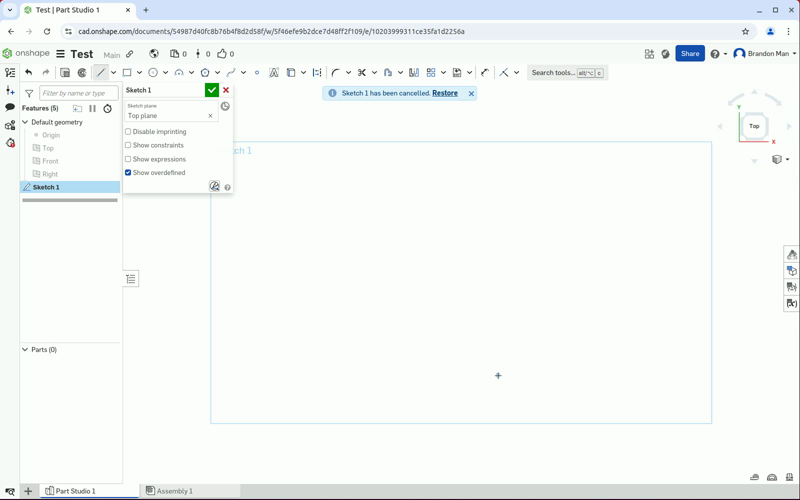
mouse_move(528, 375)
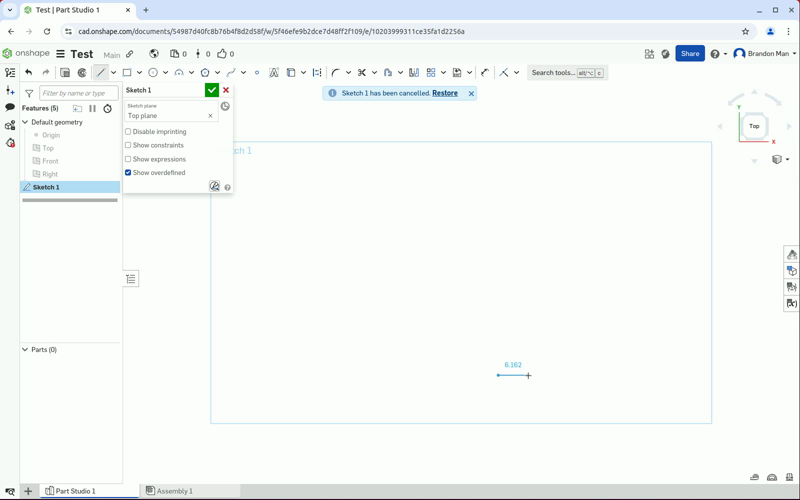
mouse_move(529, 375)
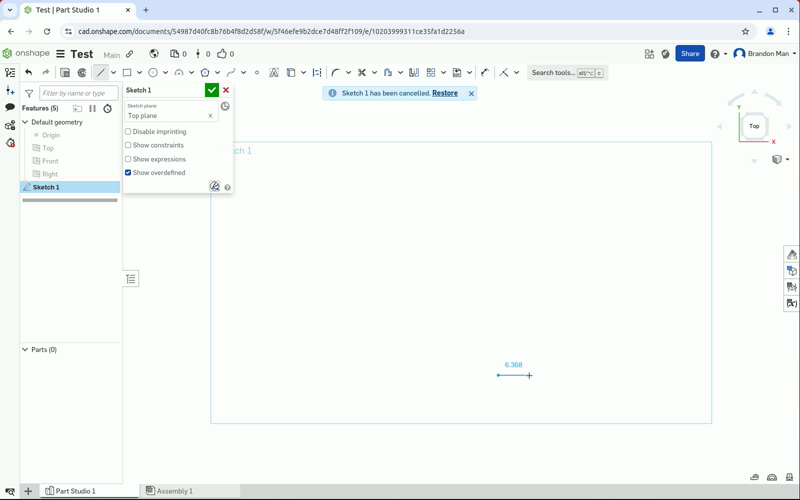
click(529, 375)
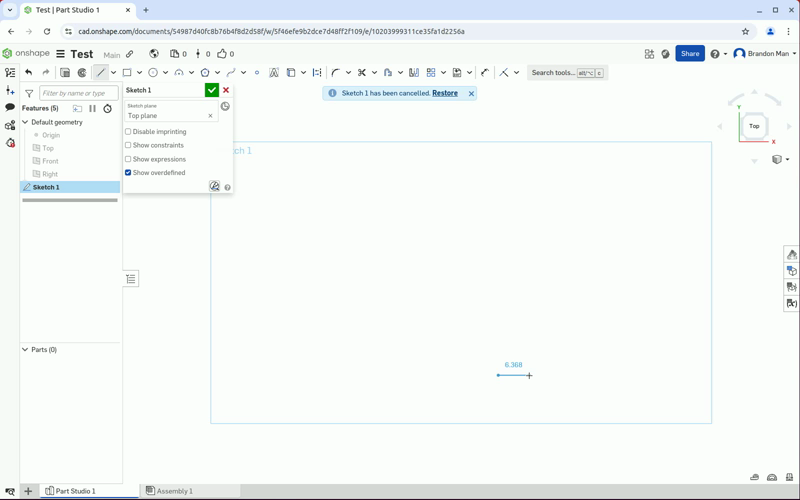
key_up(shift)
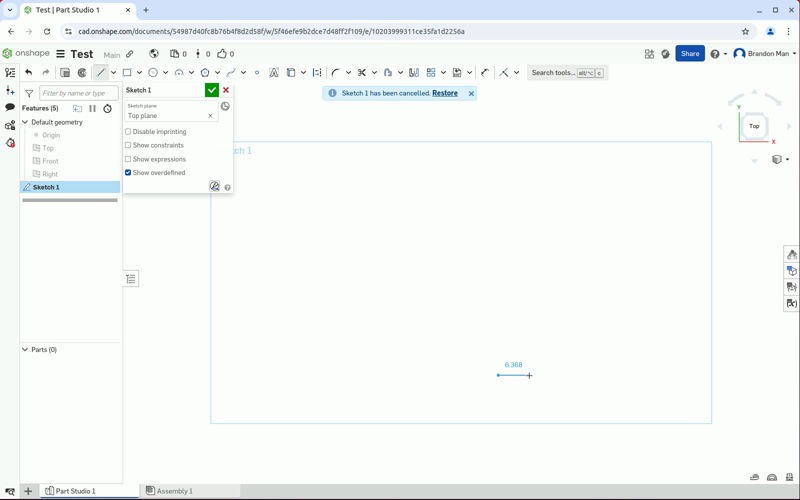
key_down(shift)
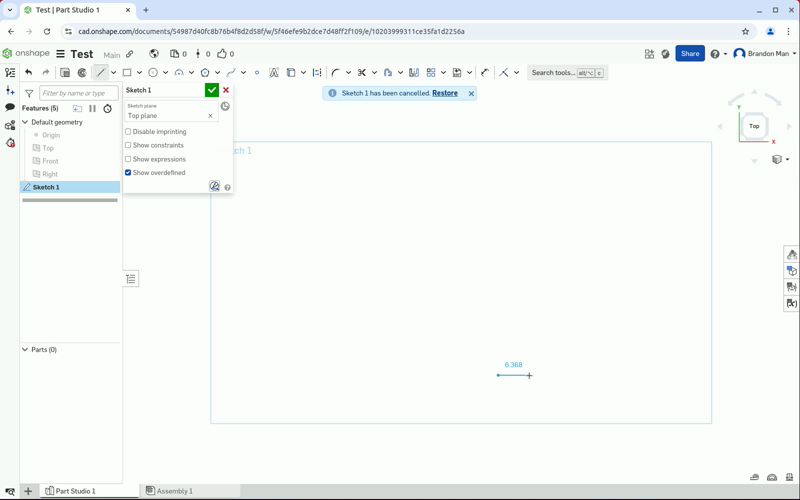
mouse_move(529, 294)
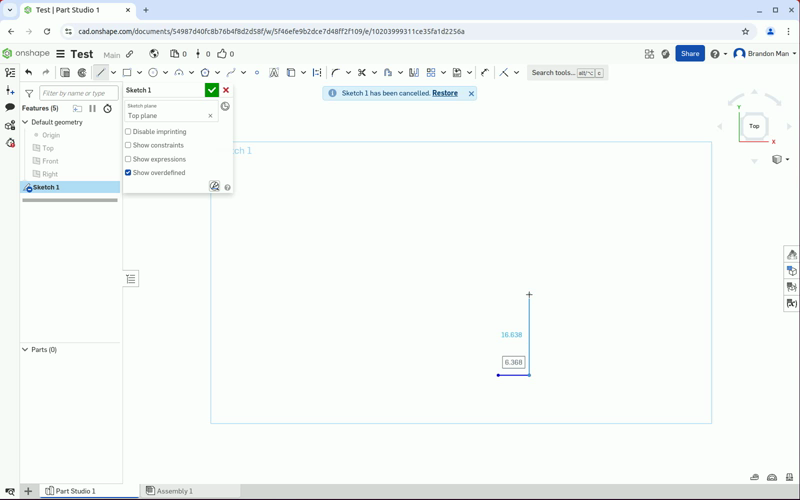
click(529, 294)
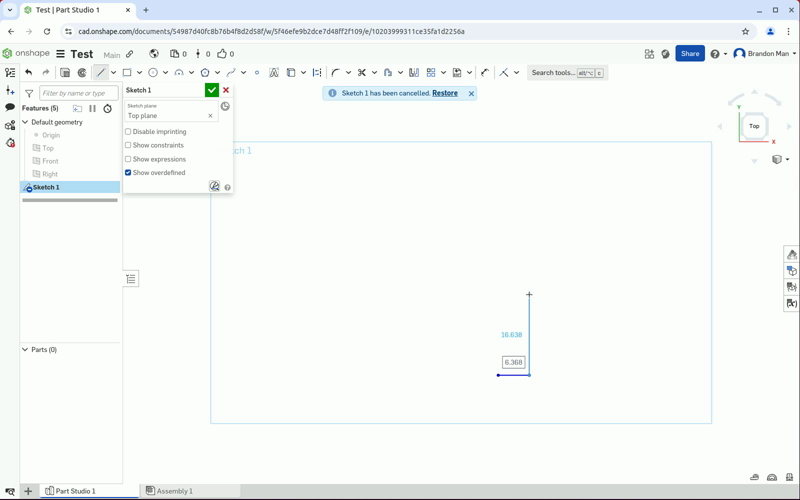
key_up(shift)
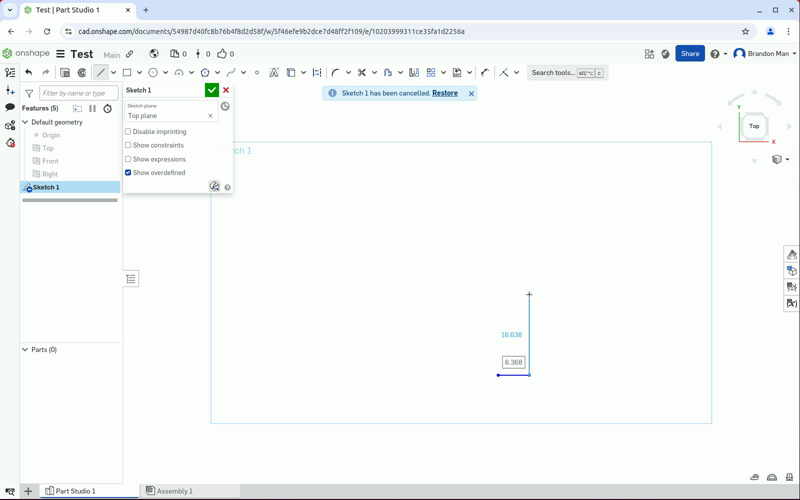
key_down(shift)
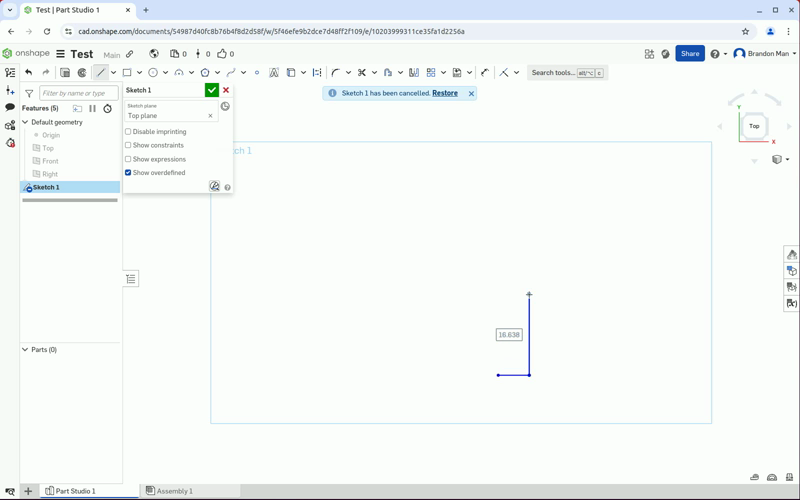
mouse_move(559, 294)
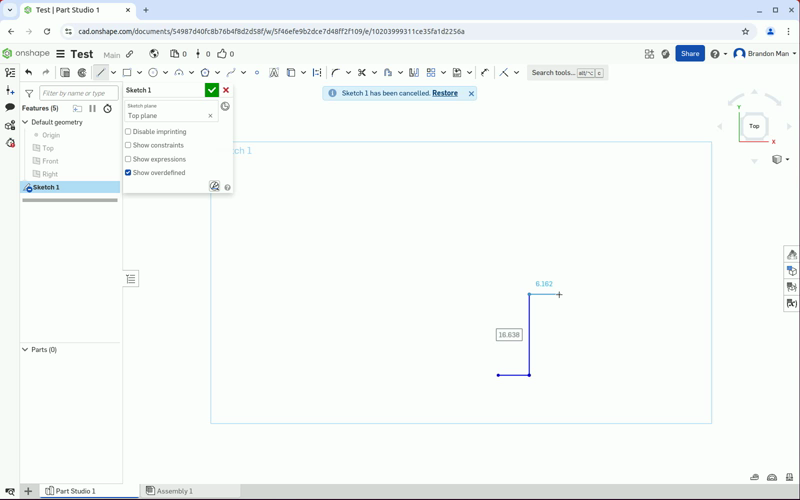
mouse_move(498, 294)
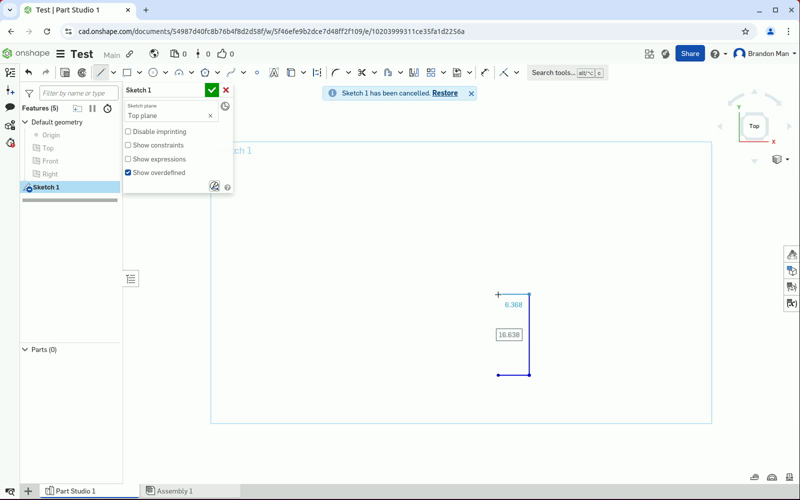
click(498, 294)
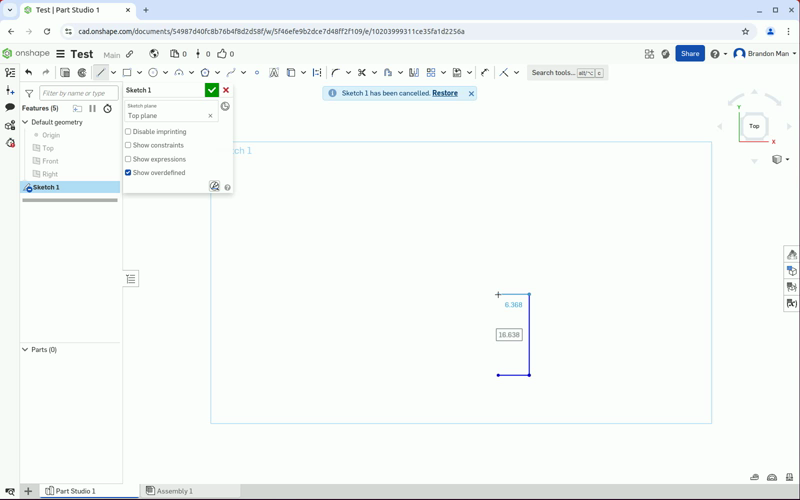
key_up(shift)
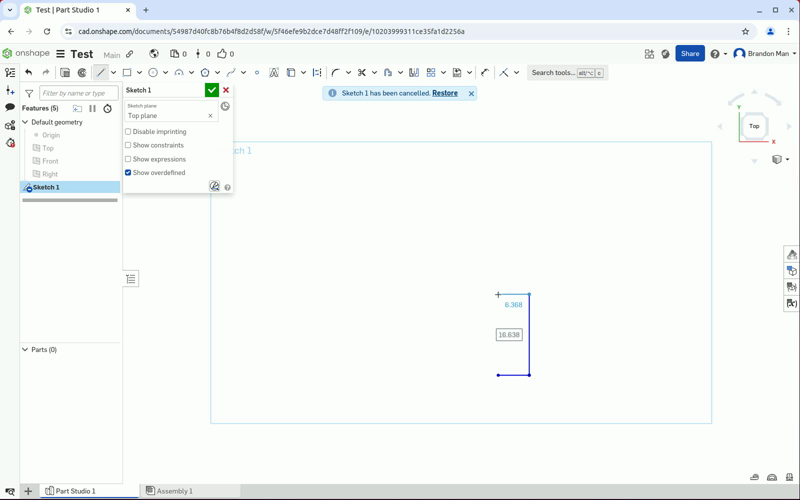
key_down(shift)
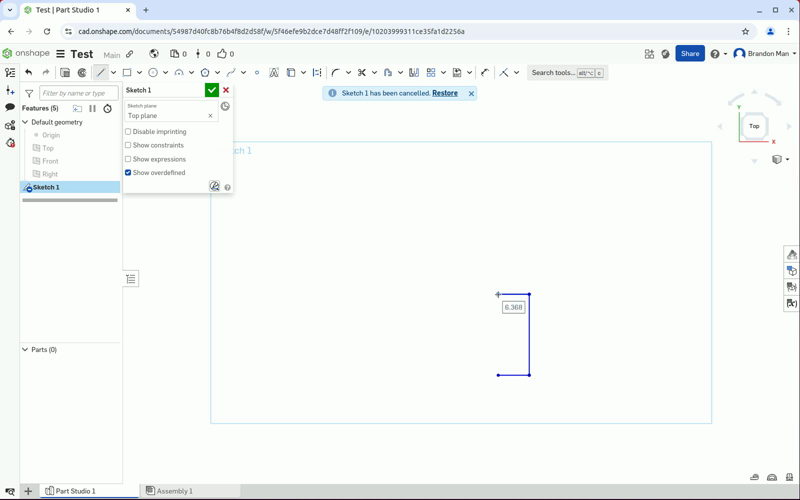
mouse_move(498, 375)
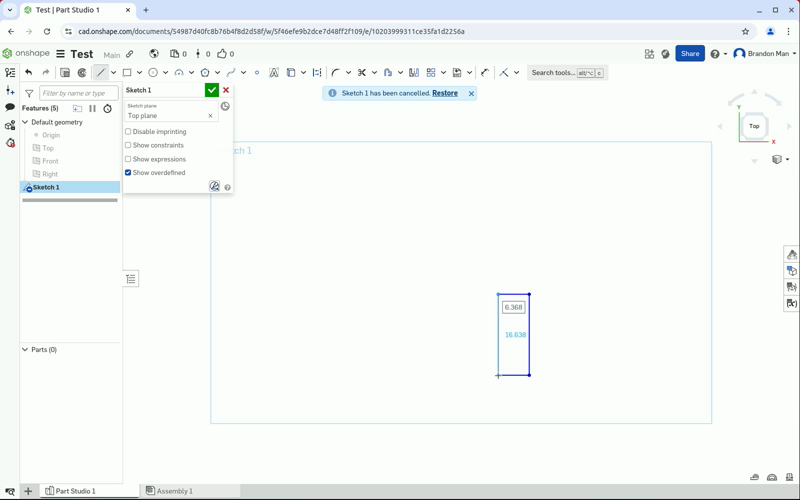
key_up(shift)
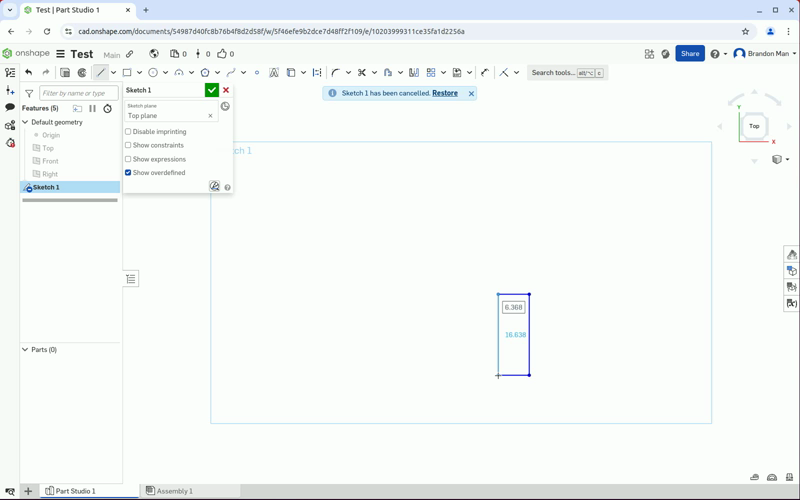
click(498, 375)
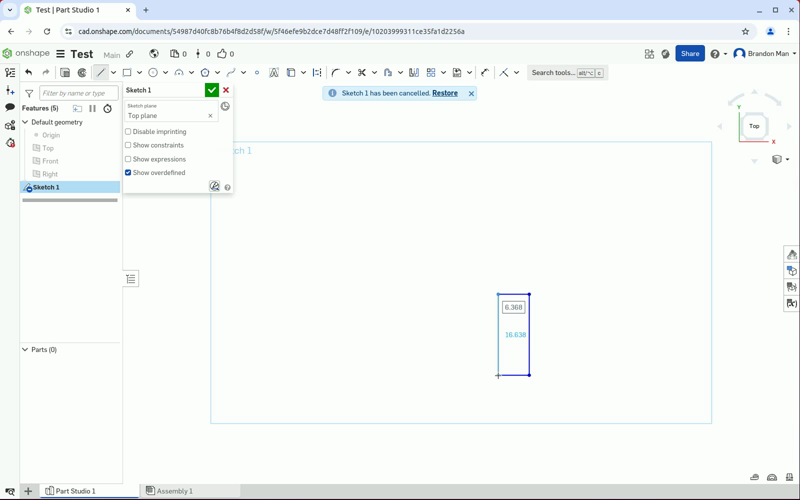
key(esc)
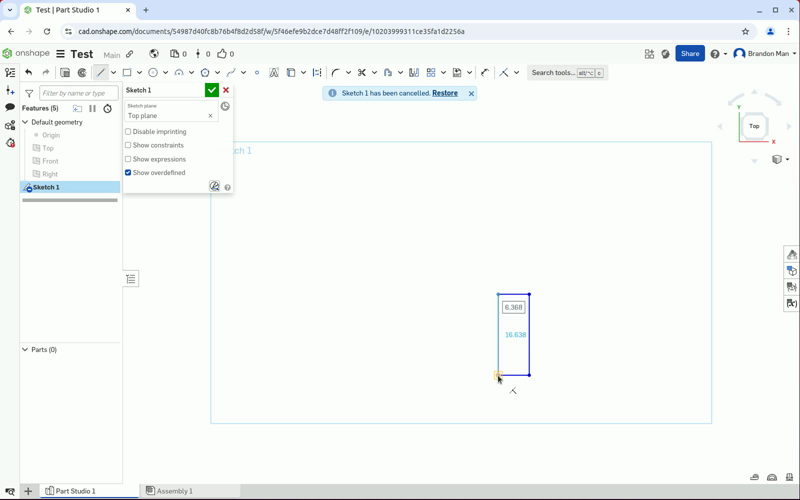
mouse_move(521, 298)
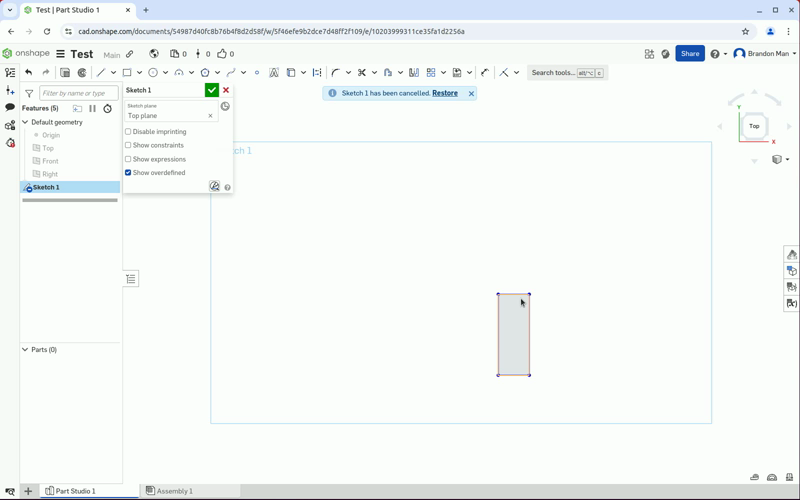
click(521, 298)
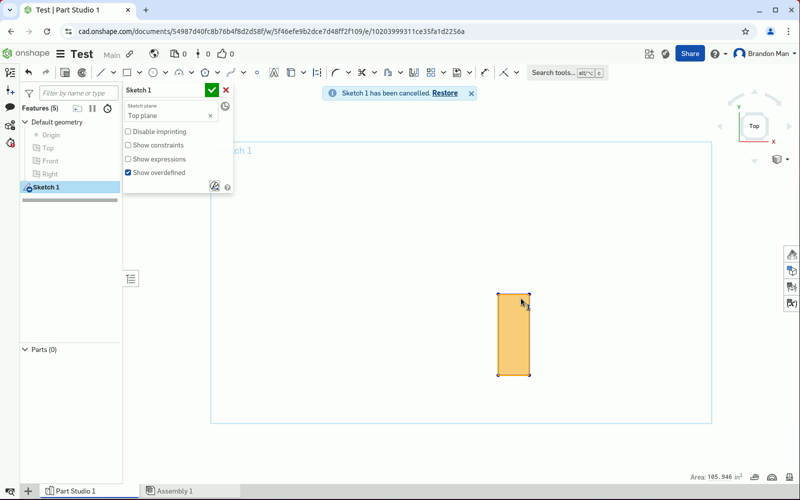
mouse_move(73, 352)
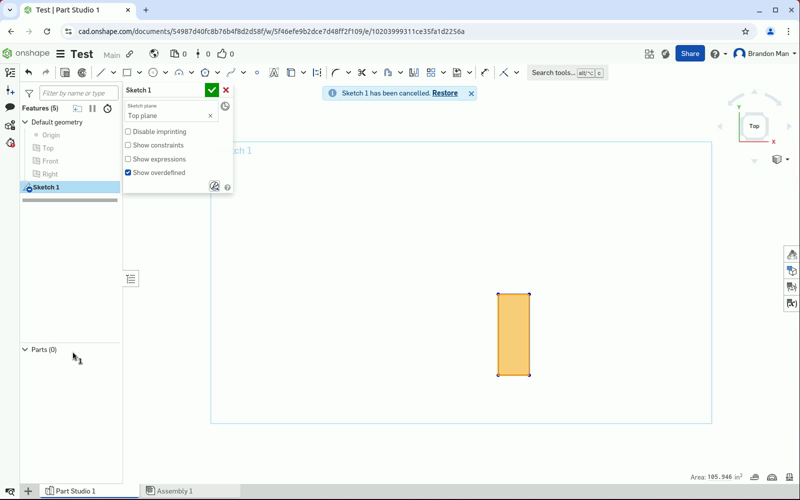
key(shift+y)
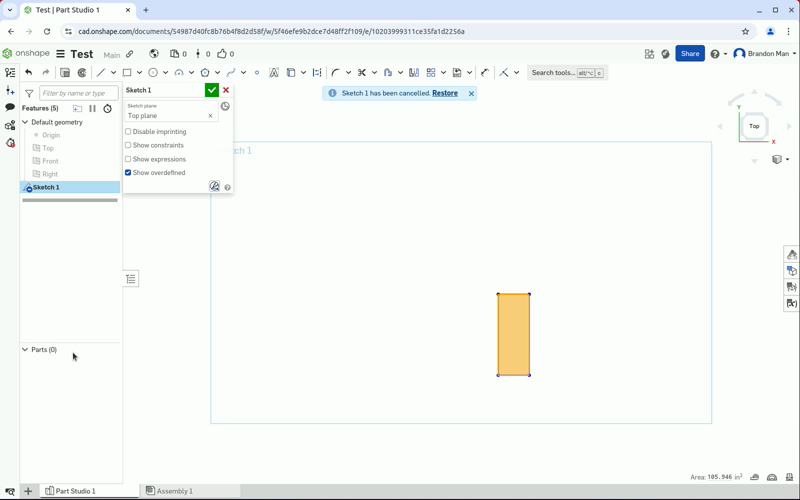
key(shift+e)
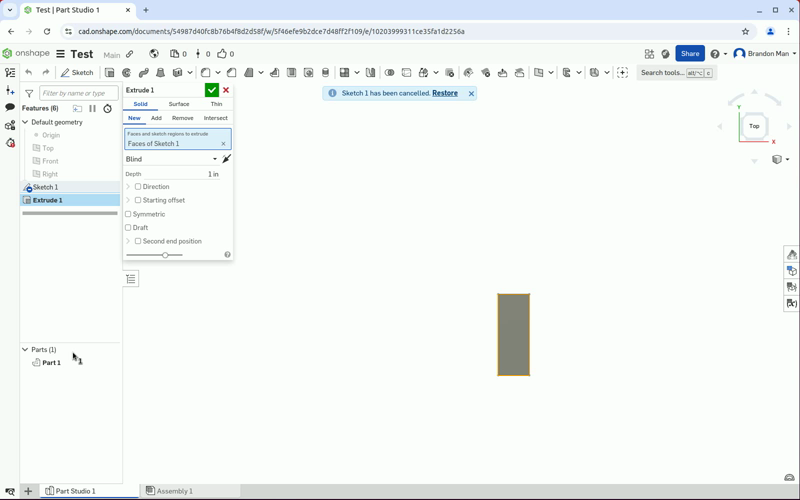
mouse_move(143, 106)
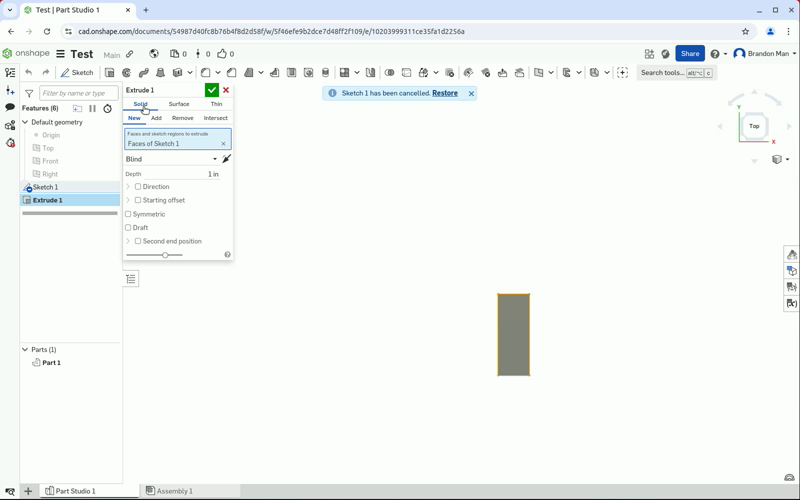
click(143, 106)
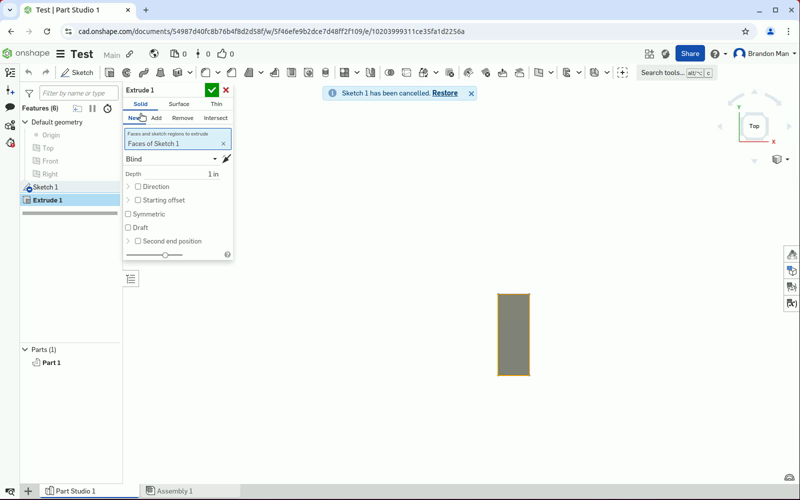
mouse_move(137, 120)
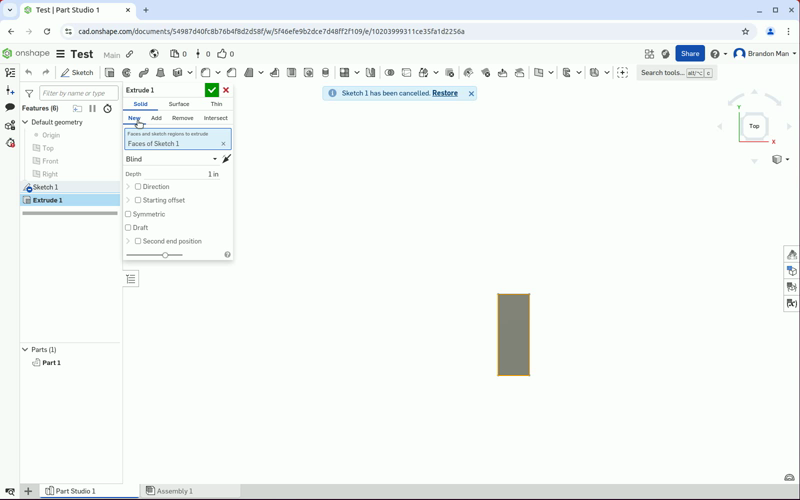
click(137, 120)
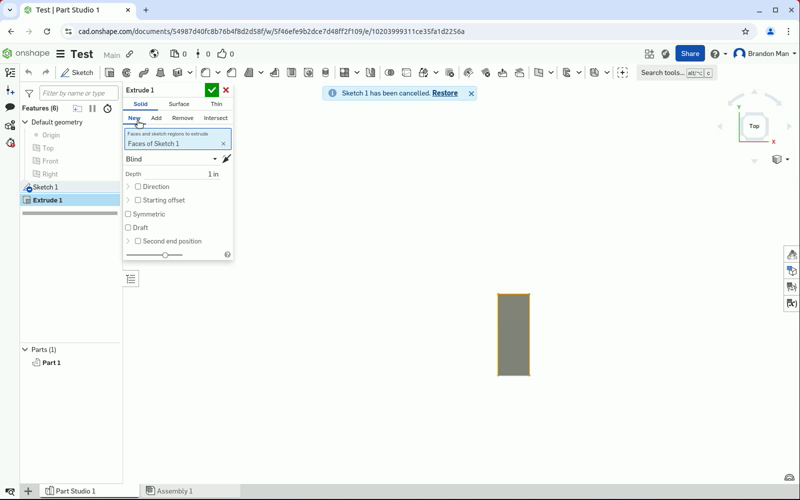
key(tab, 4)
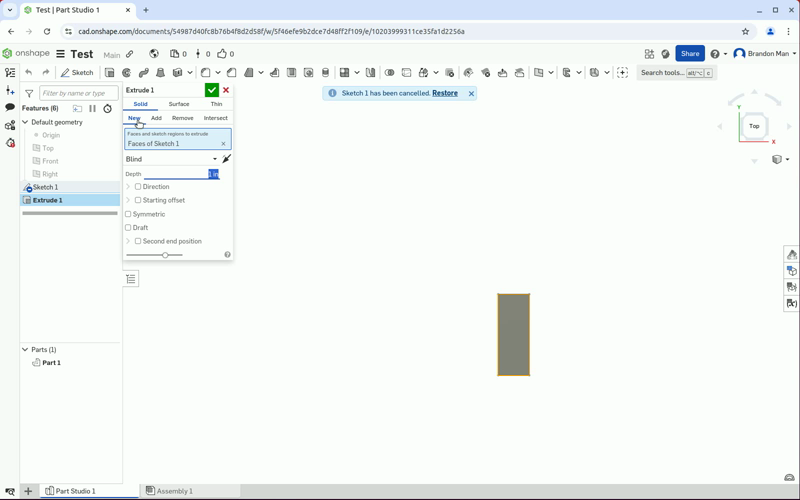
text(0.963)
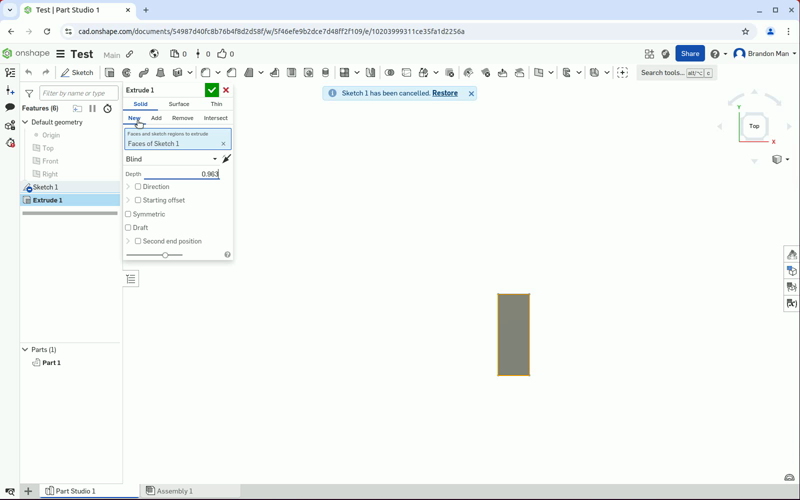
key(enter)
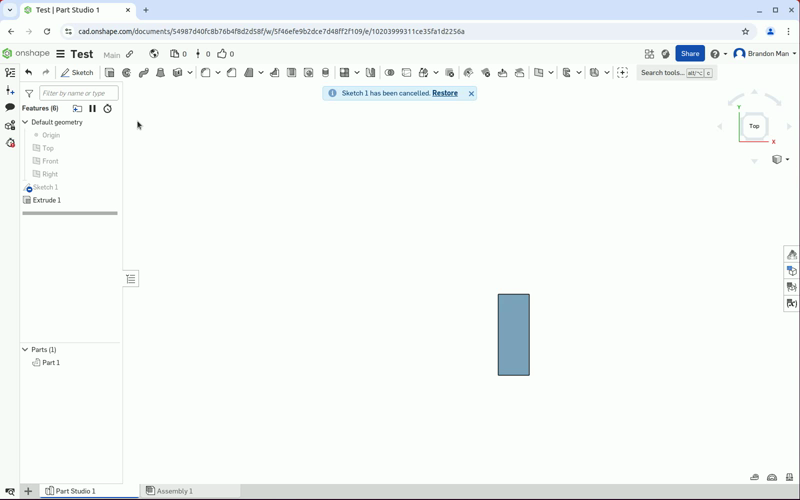
key(shift+h)
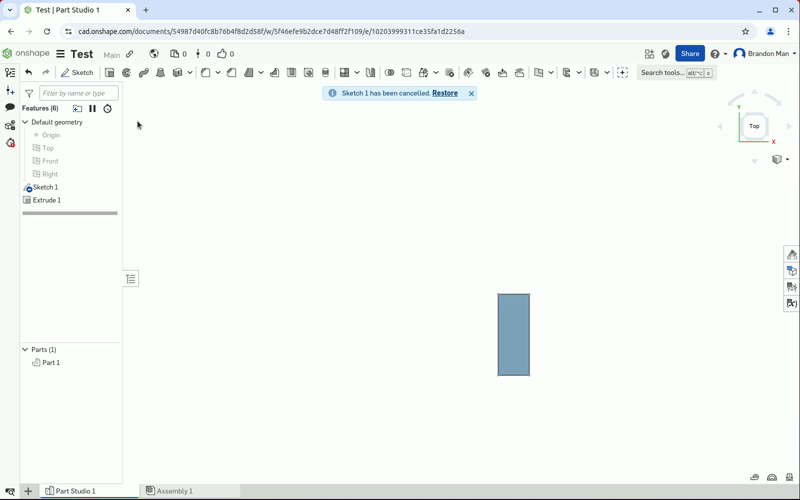
key(shift+h)
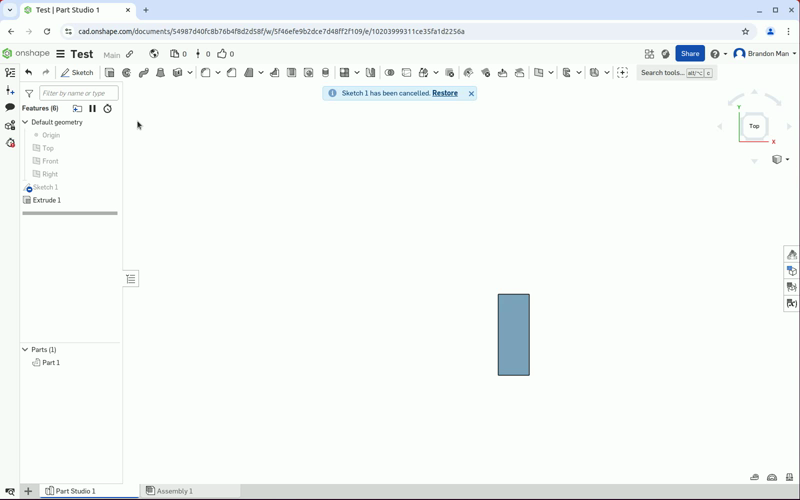
mouse_move(73, 189)
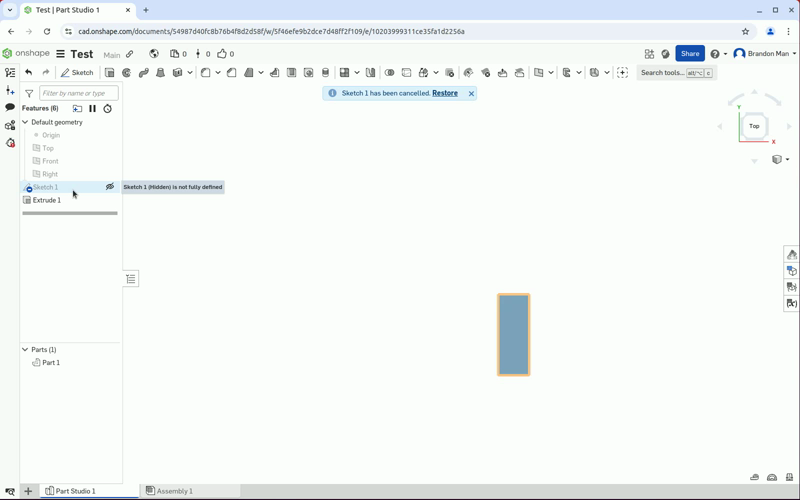
click(73, 189)
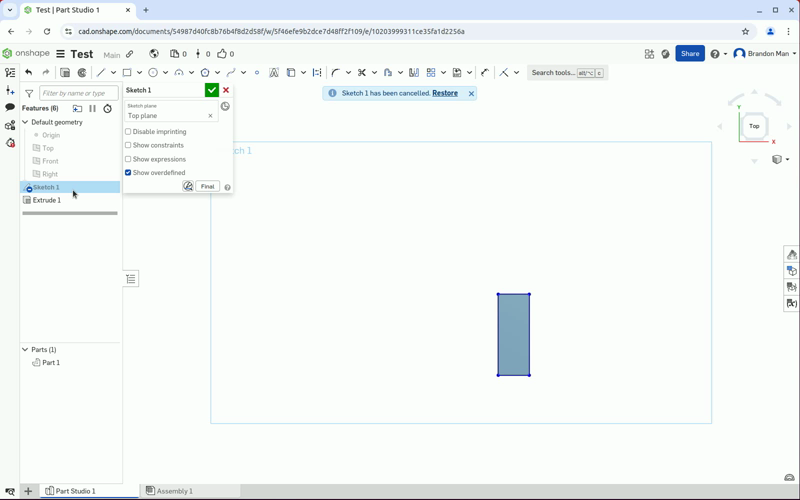
mouse_move(229, 92)
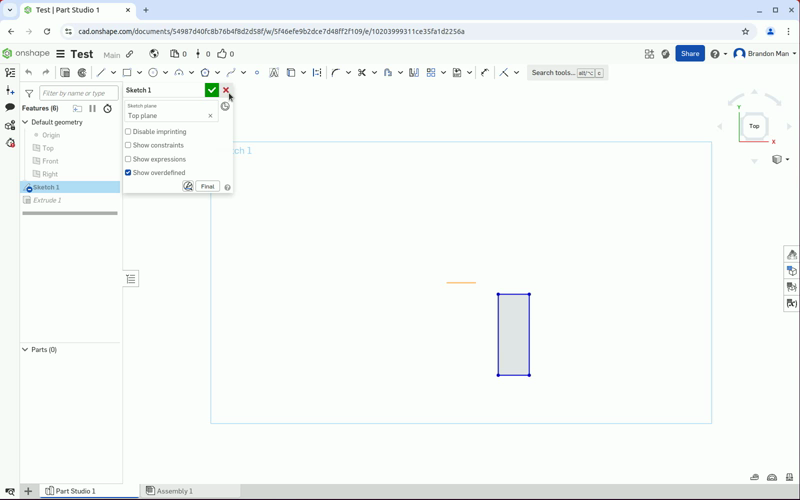
click(229, 92)
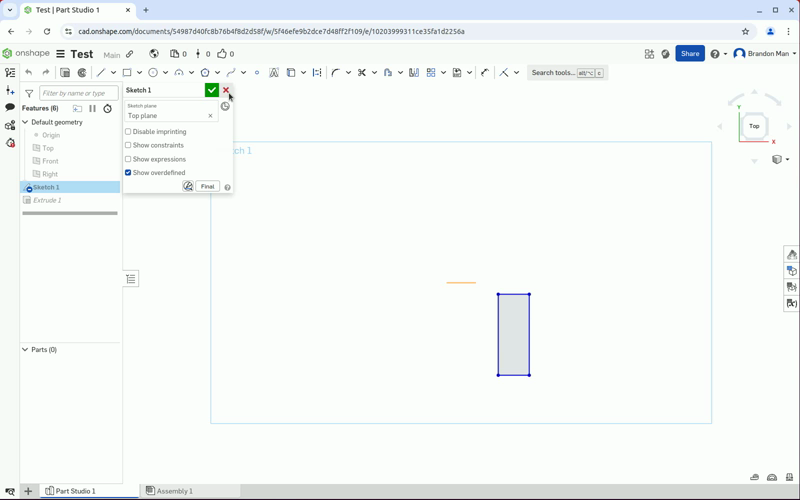
key(shift+s)
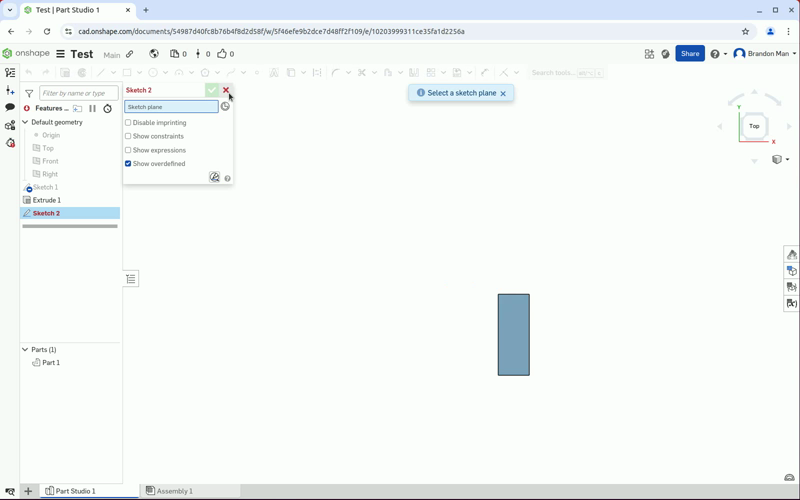
mouse_move(73, 150)
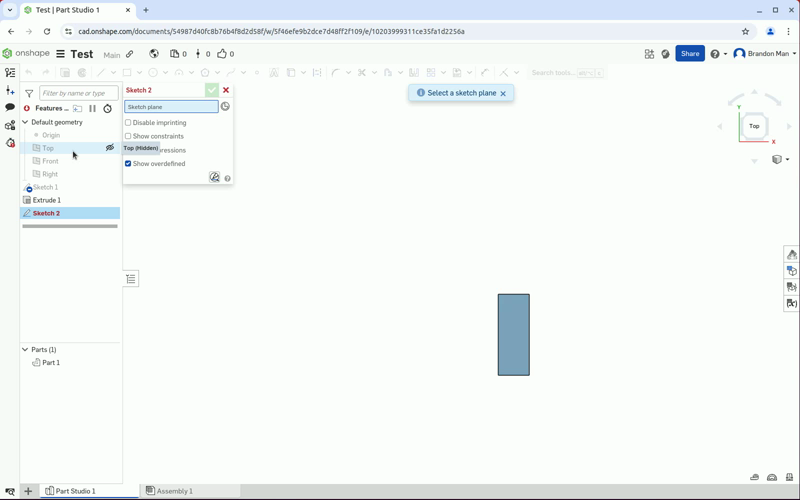
click(73, 150)
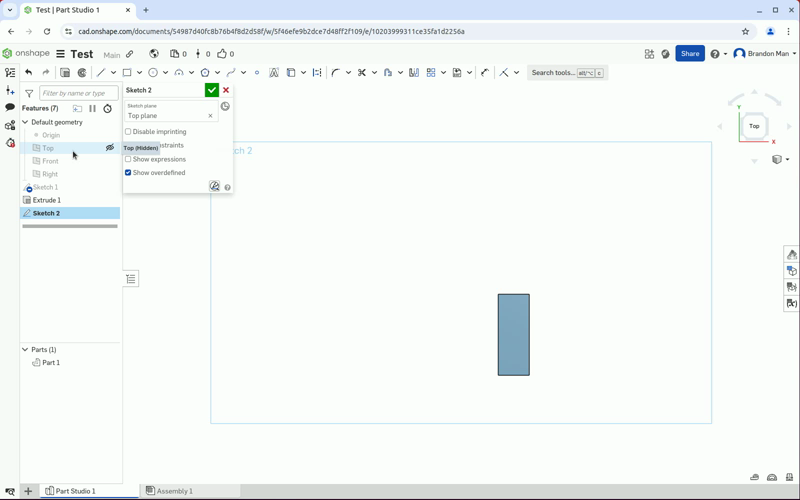
mouse_move(73, 352)
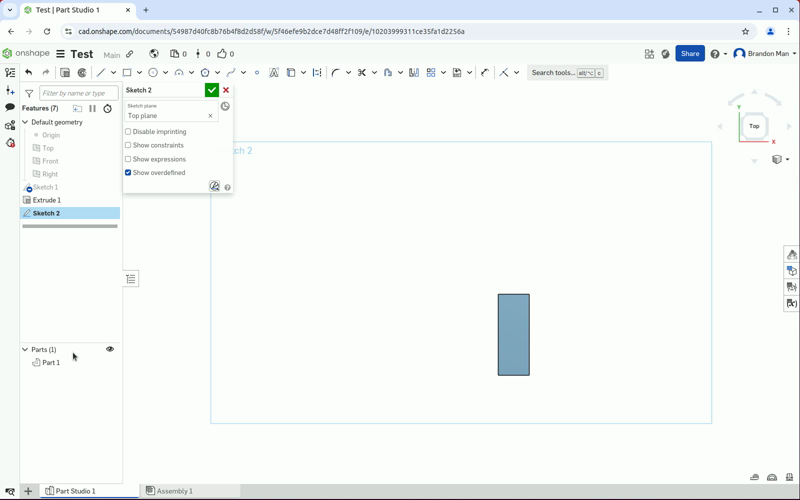
key(y)
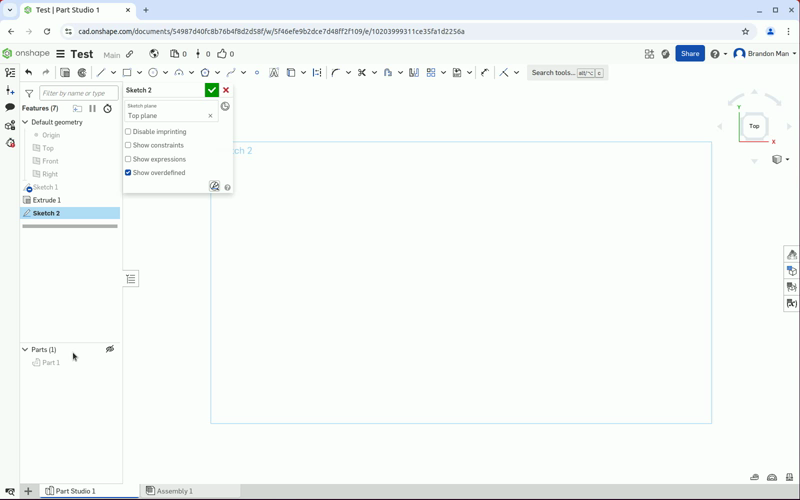
key(c)
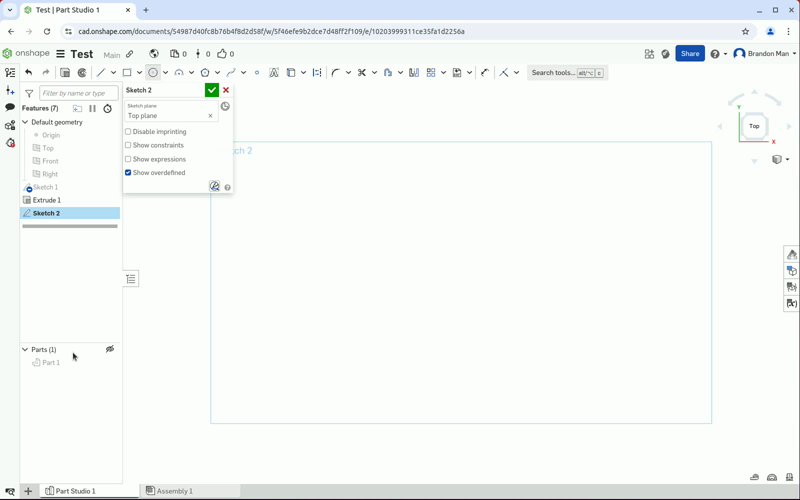
key_down(shift)
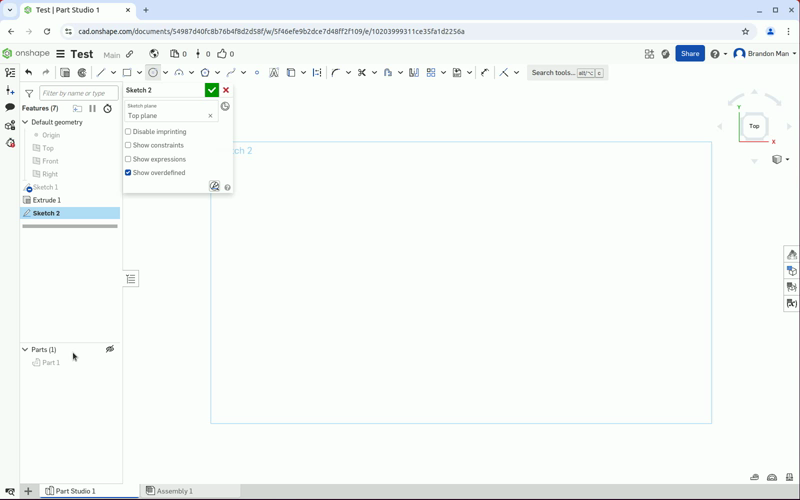
mouse_move(514, 335)
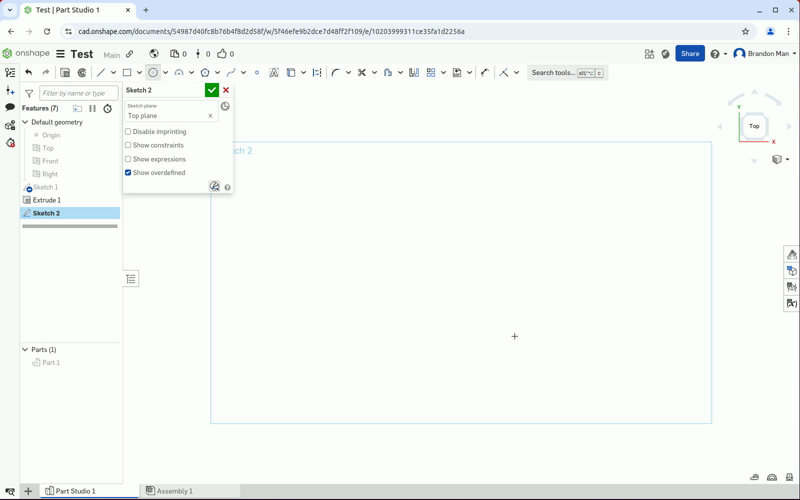
click(514, 335)
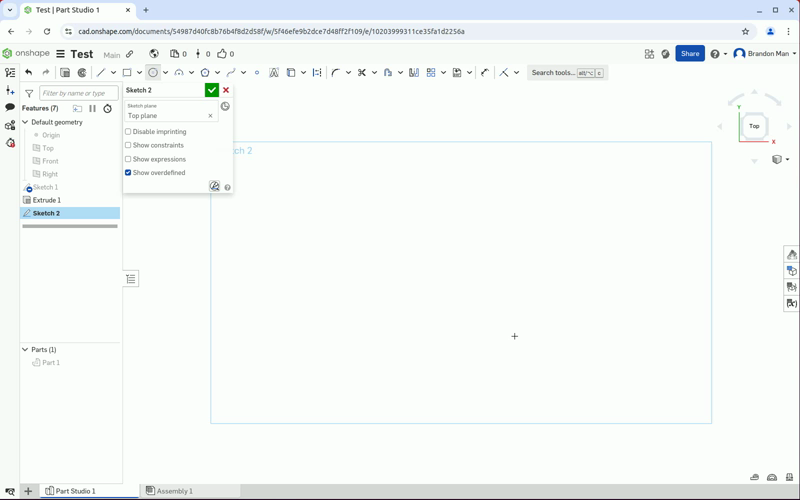
key_up(shift)
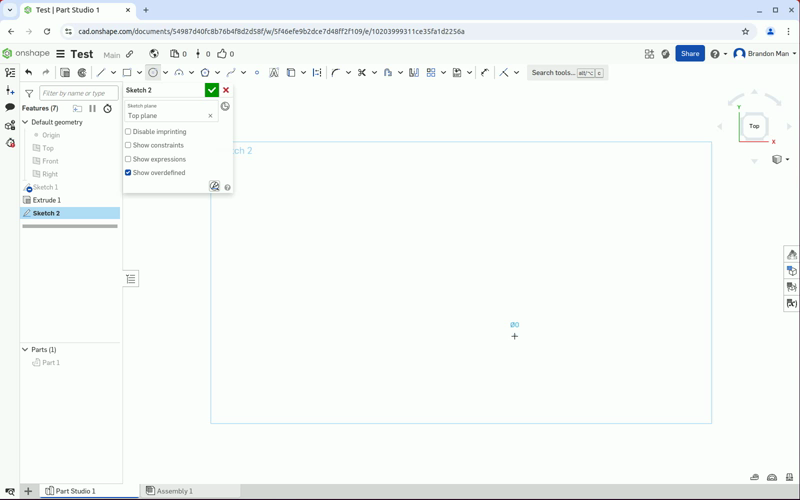
mouse_move(574, 335)
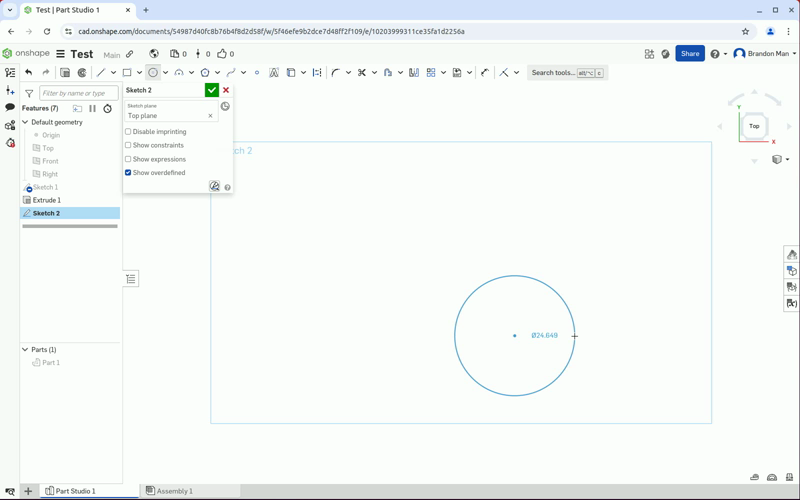
click(574, 335)
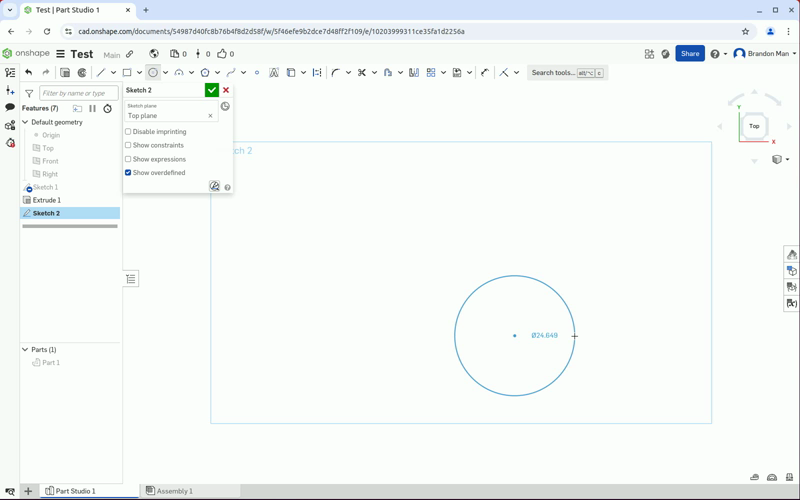
key(esc)
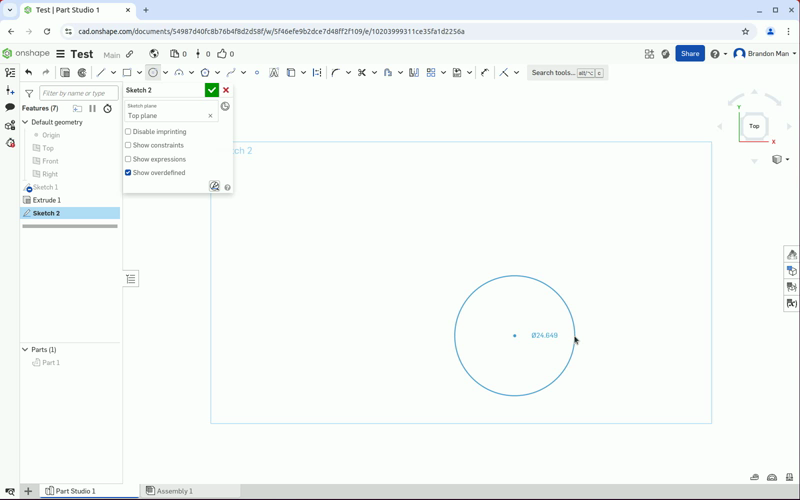
key(l)
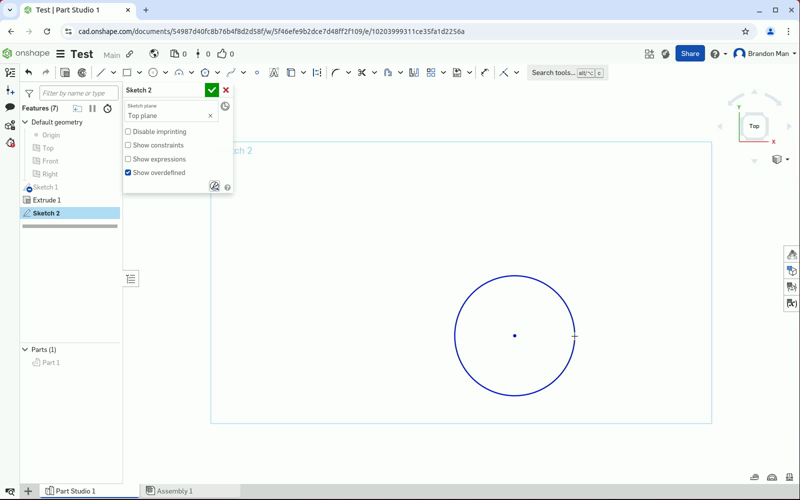
key_down(shift)
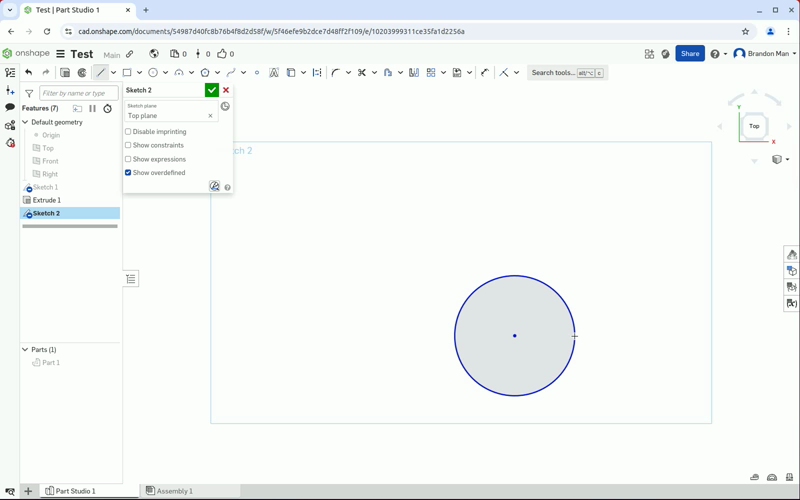
mouse_move(498, 375)
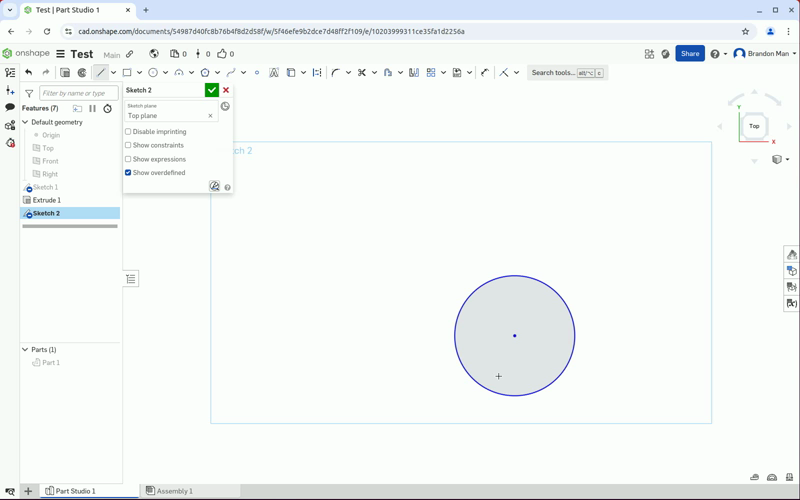
click(498, 375)
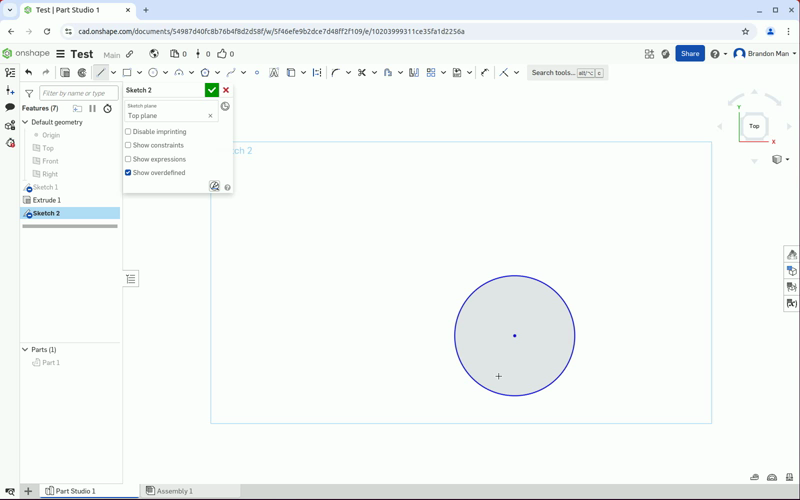
key_up(shift)
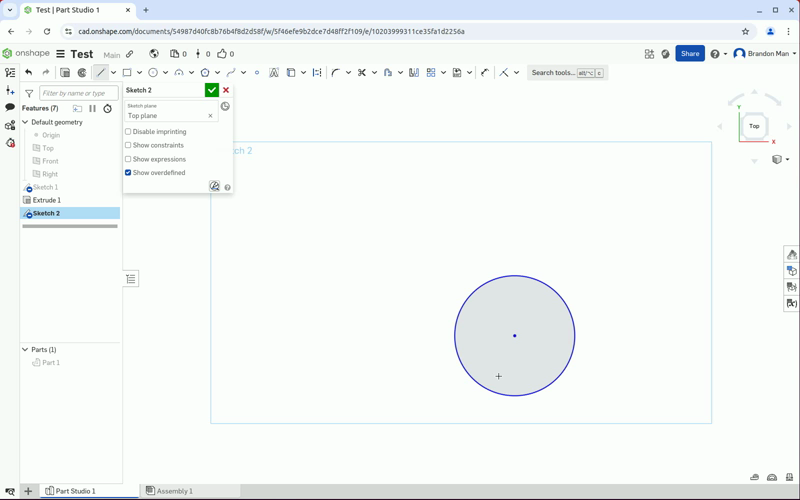
key_down(shift)
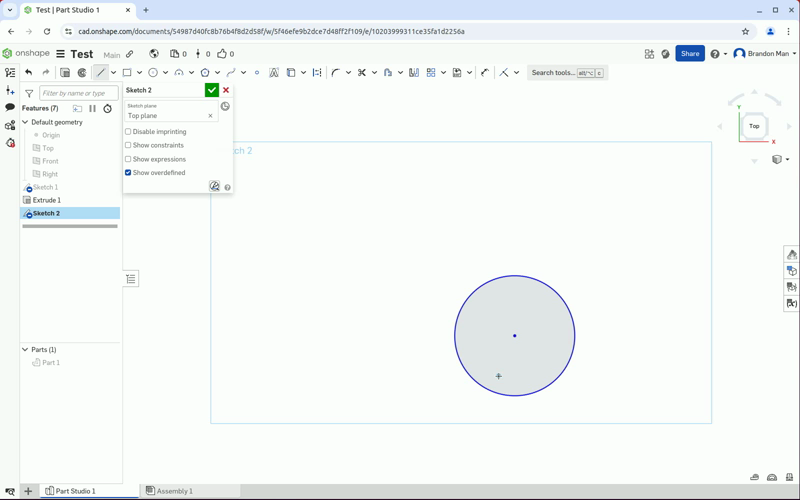
mouse_move(528, 375)
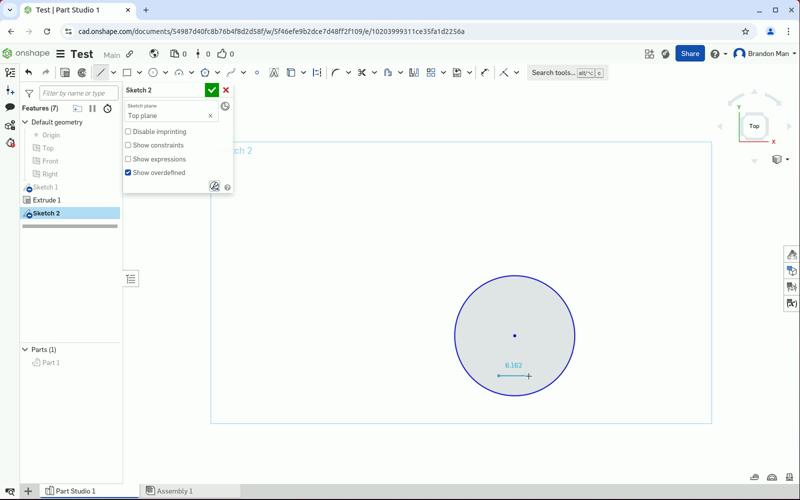
mouse_move(529, 375)
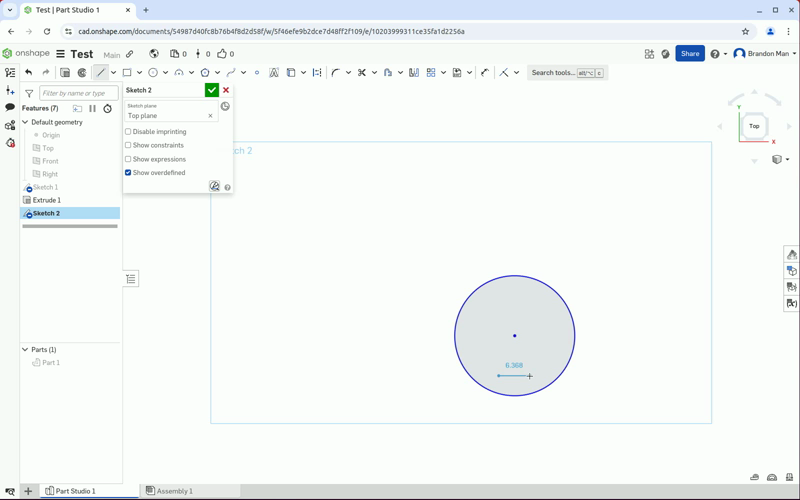
click(529, 375)
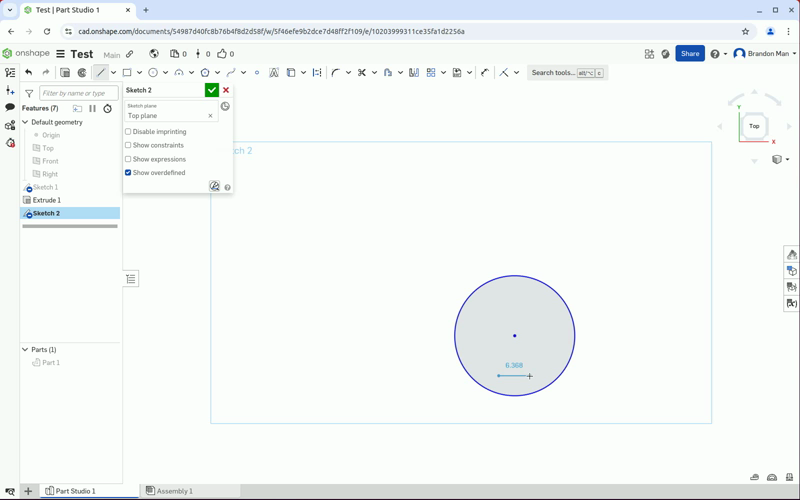
key_up(shift)
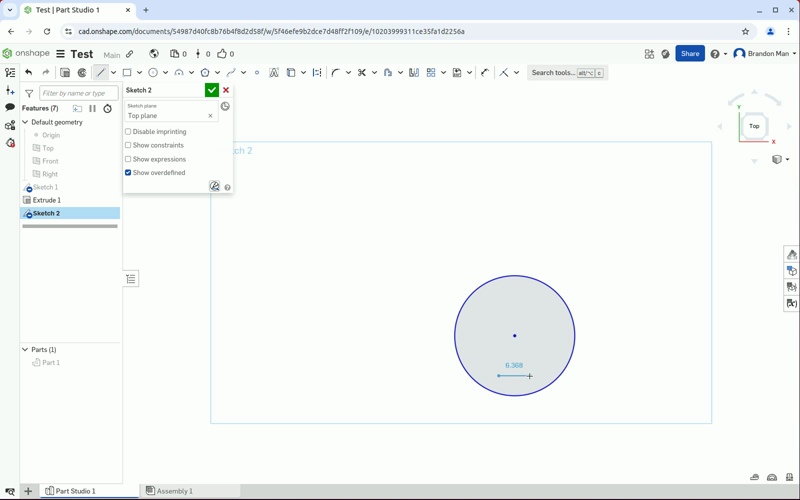
key_down(shift)
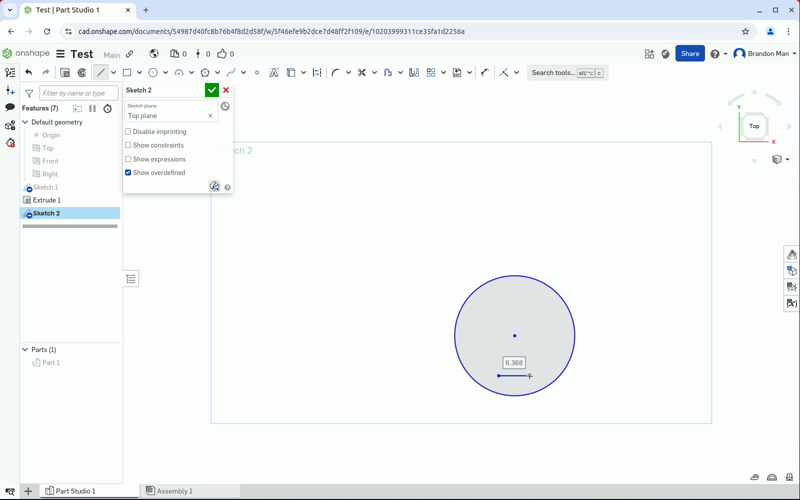
mouse_move(529, 295)
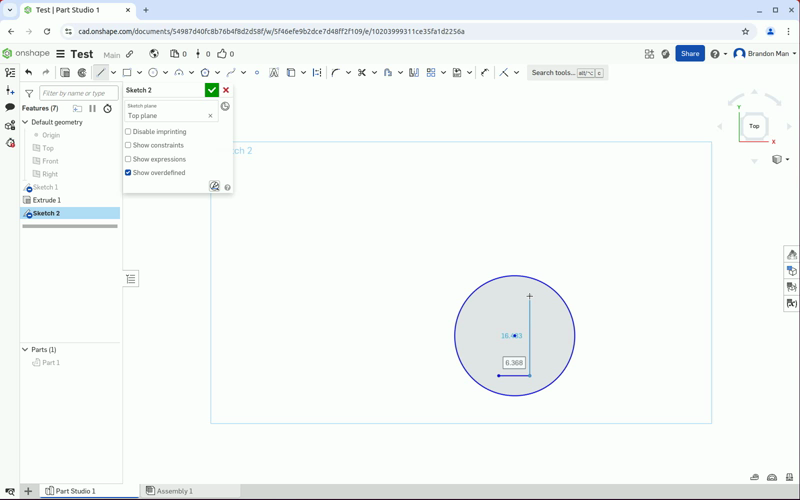
click(529, 295)
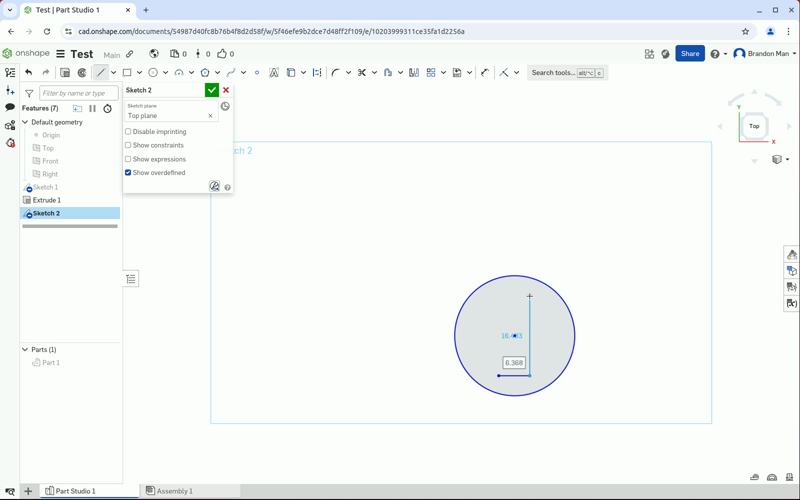
key_up(shift)
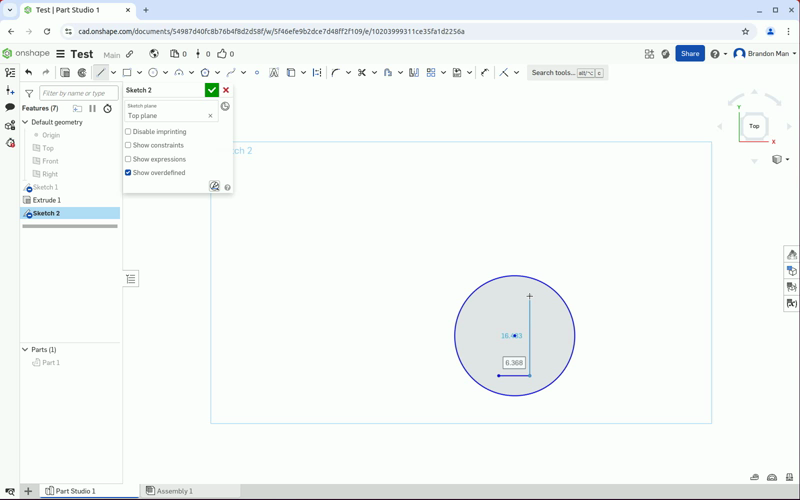
key_down(shift)
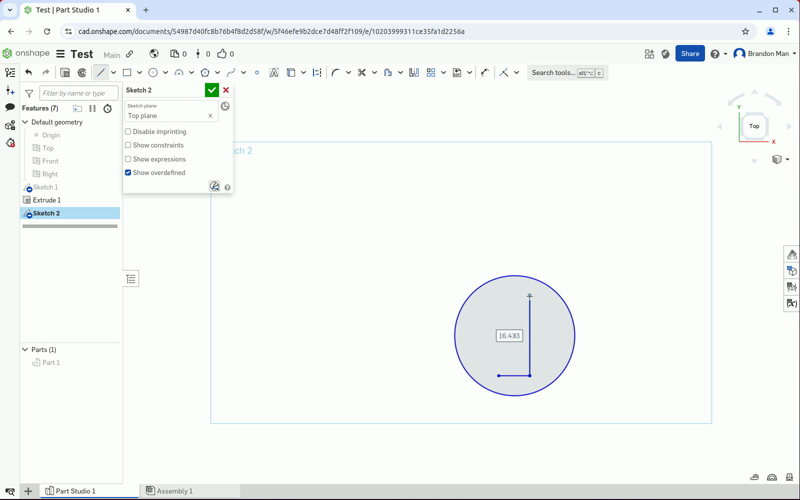
mouse_move(559, 295)
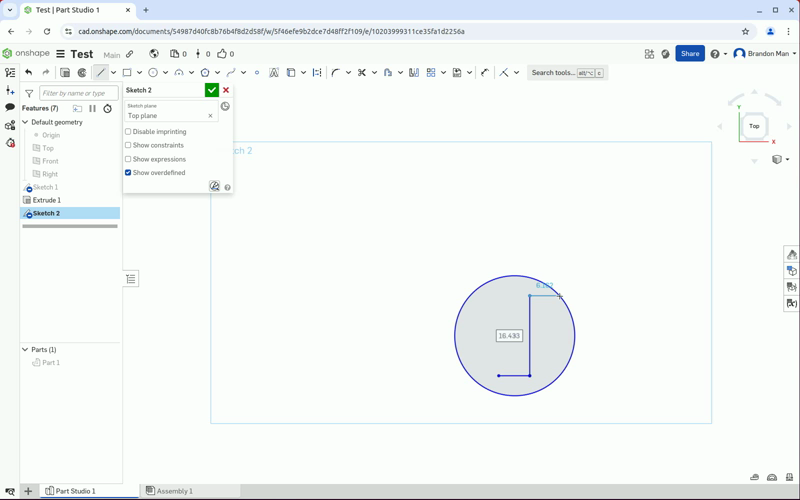
mouse_move(498, 295)
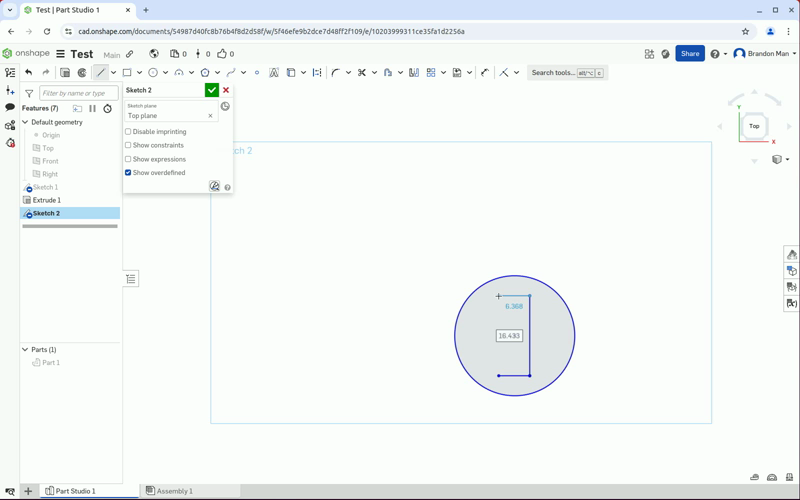
click(498, 295)
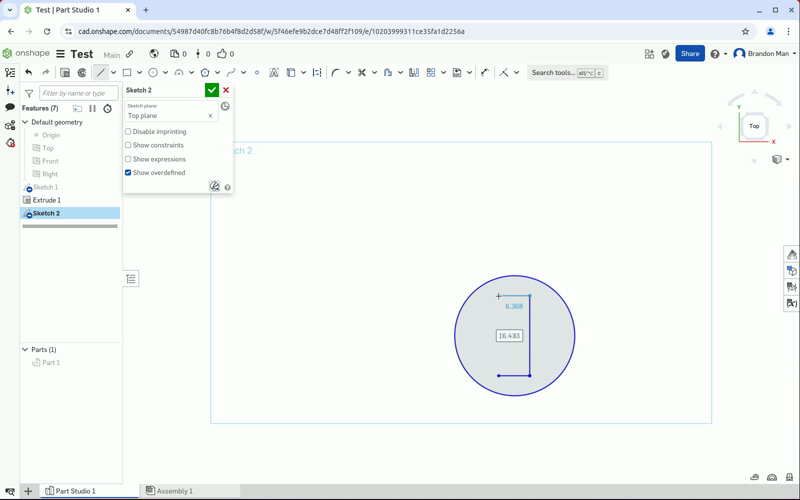
key_up(shift)
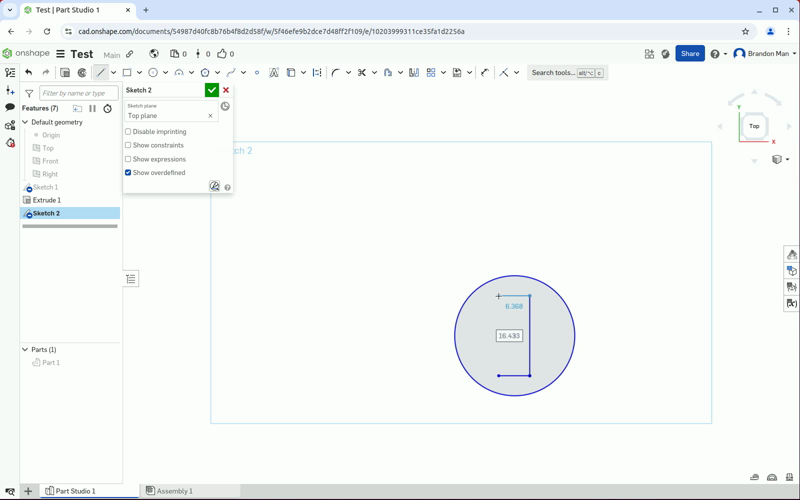
key_down(shift)
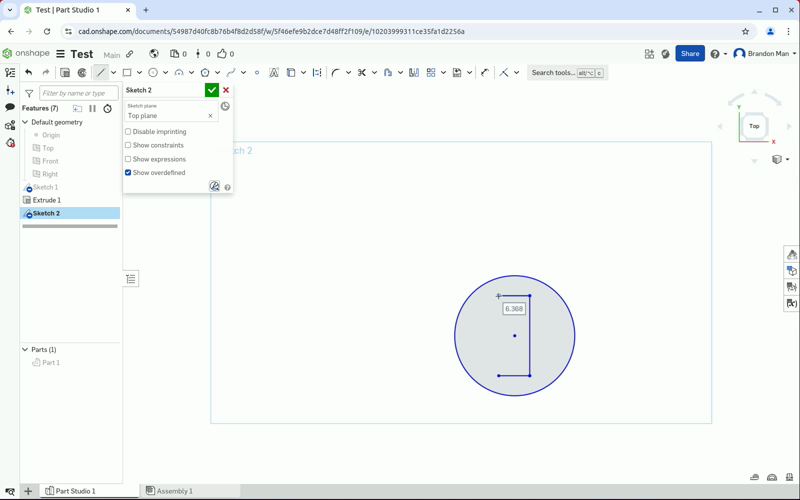
mouse_move(498, 375)
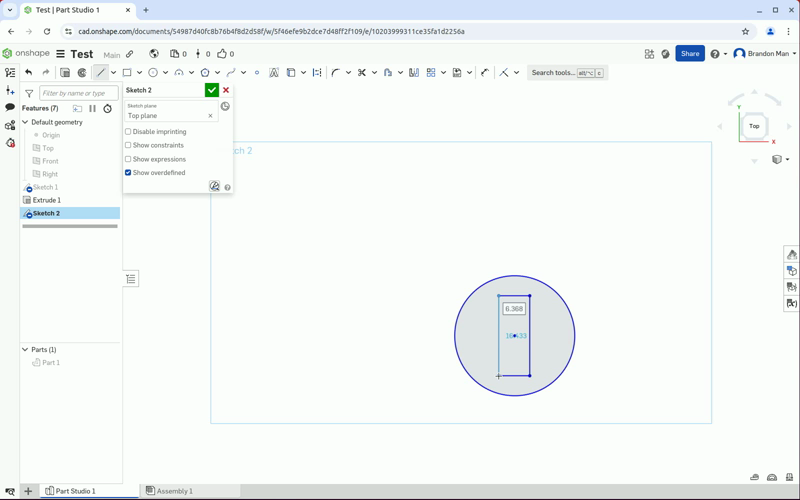
key_up(shift)
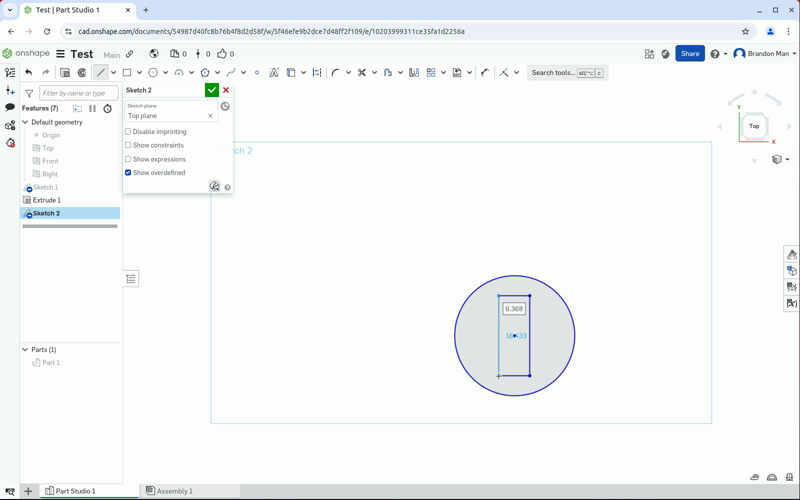
click(498, 375)
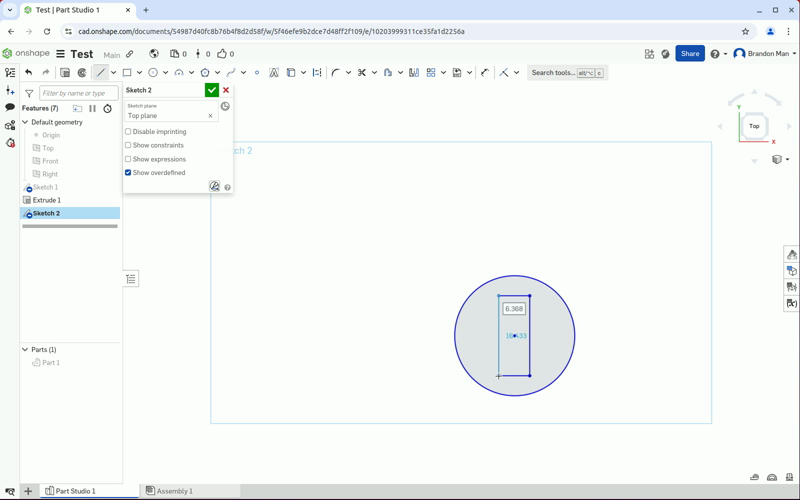
key(esc)
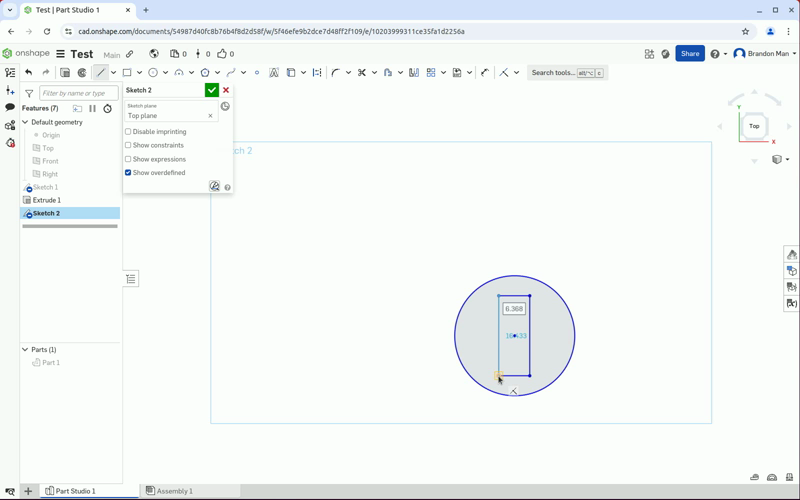
mouse_move(564, 343)
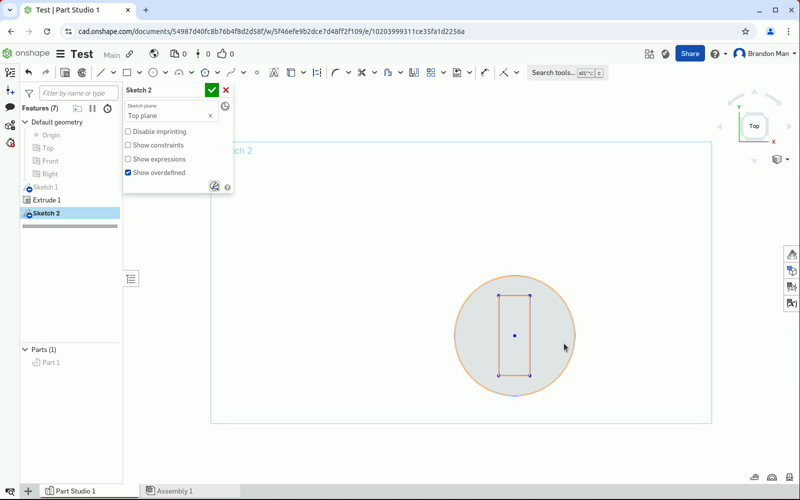
click(564, 343)
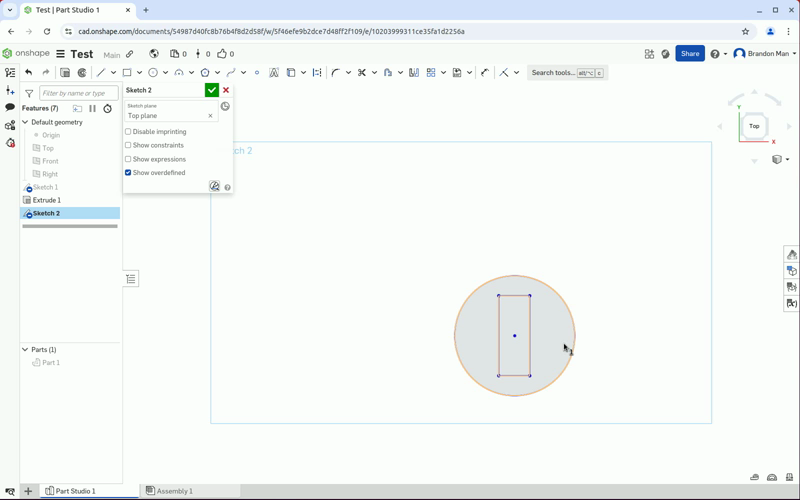
mouse_move(73, 352)
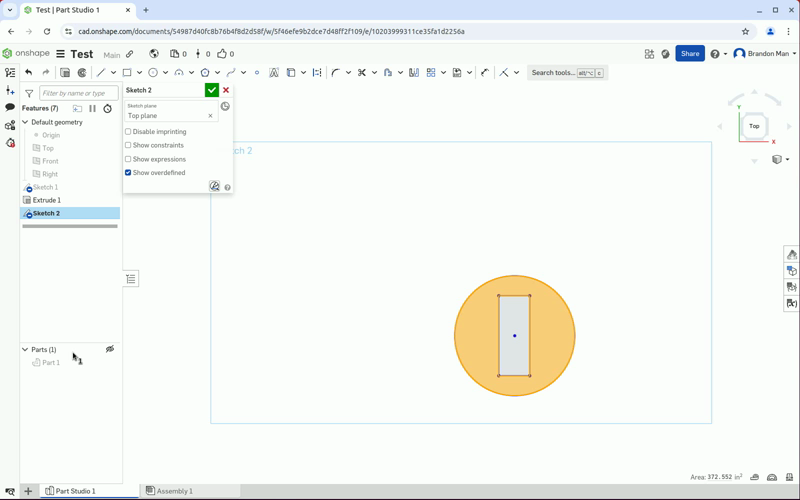
key(shift+y)
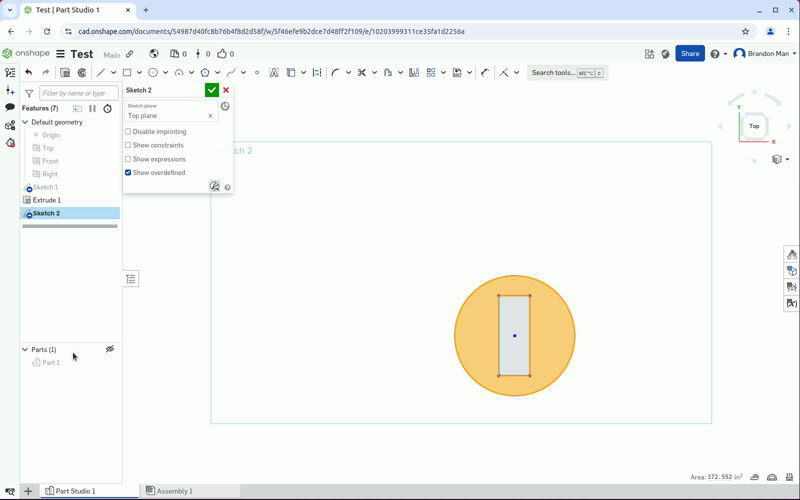
key(shift+e)
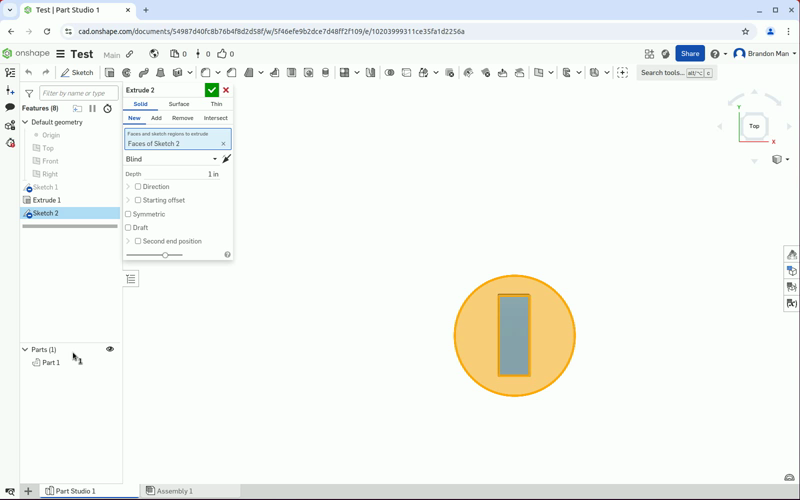
mouse_move(143, 106)
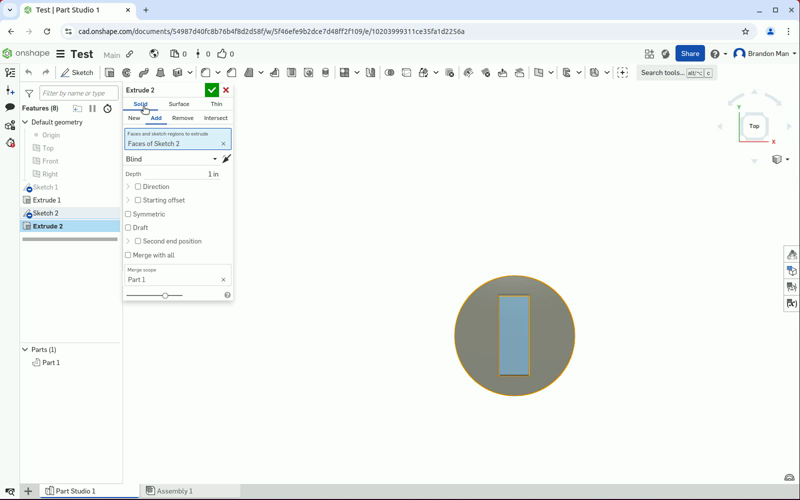
click(143, 106)
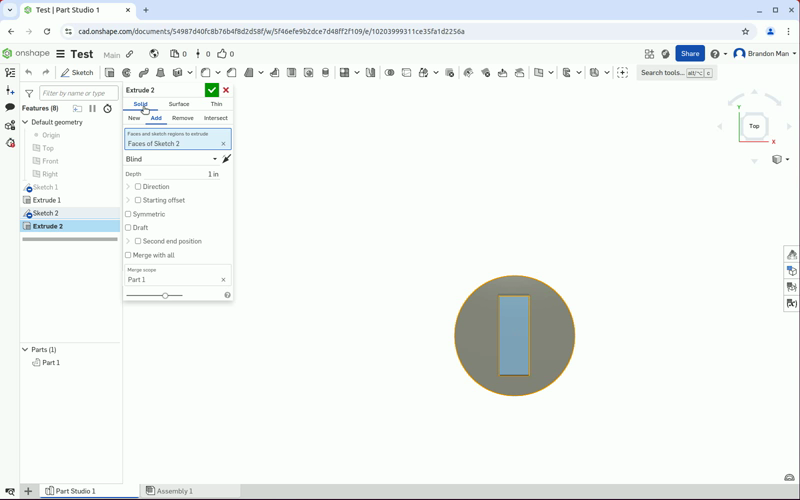
mouse_move(137, 120)
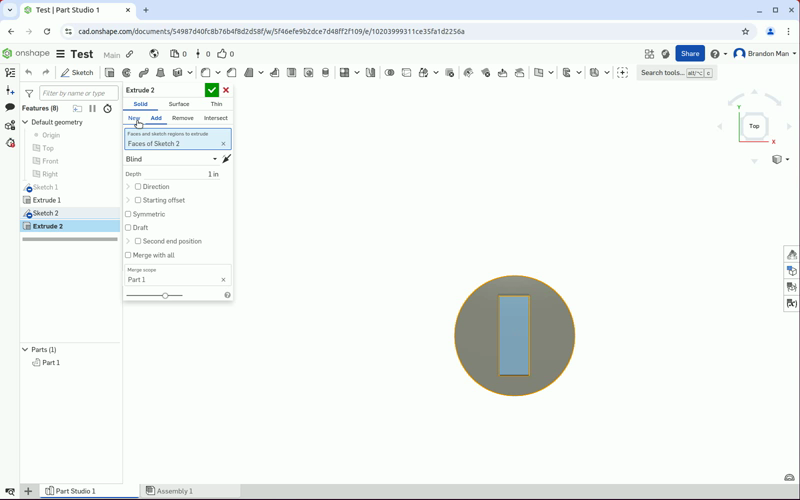
click(137, 120)
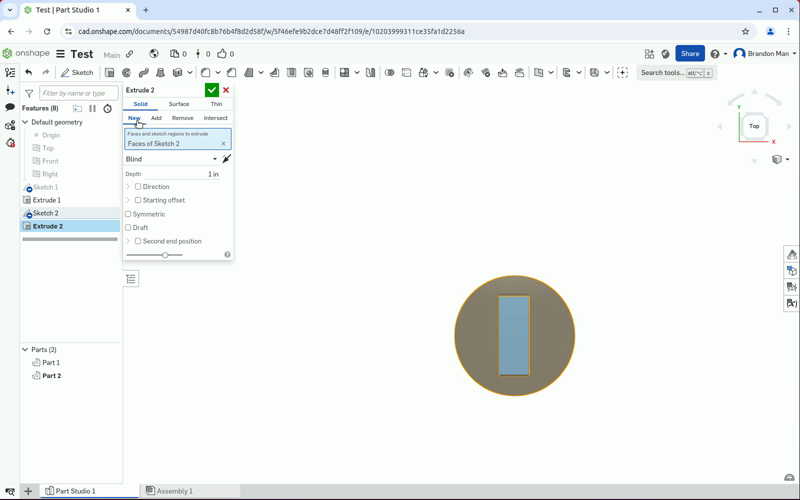
key(tab, 4)
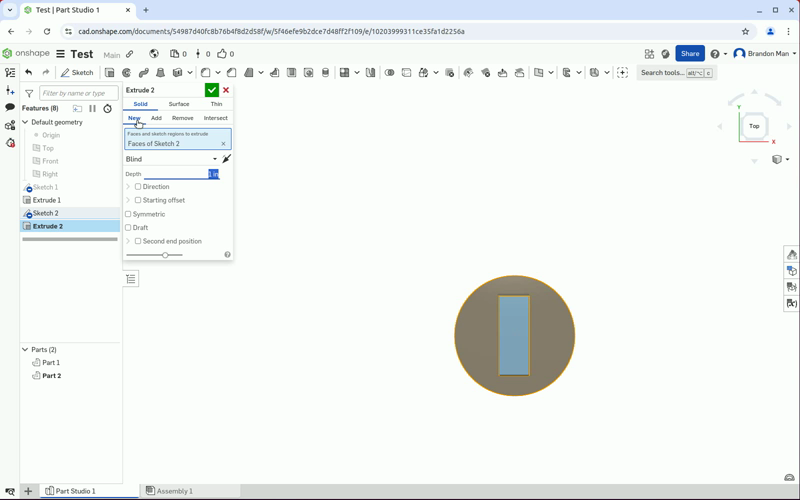
text(1.926)
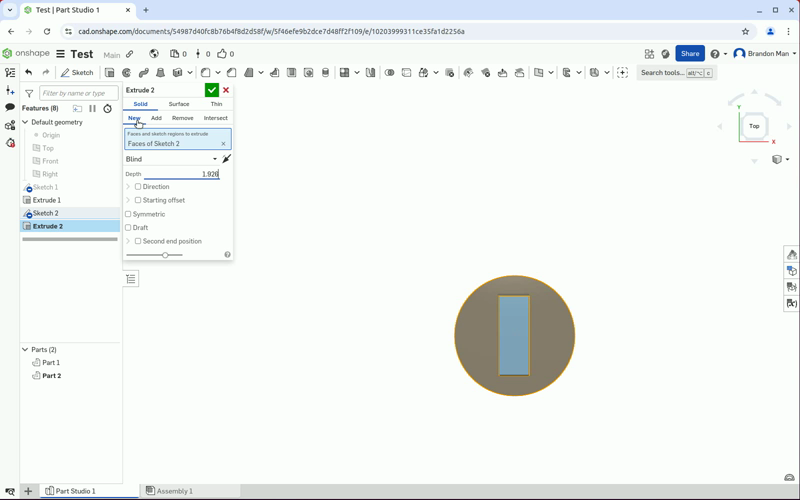
key(enter)
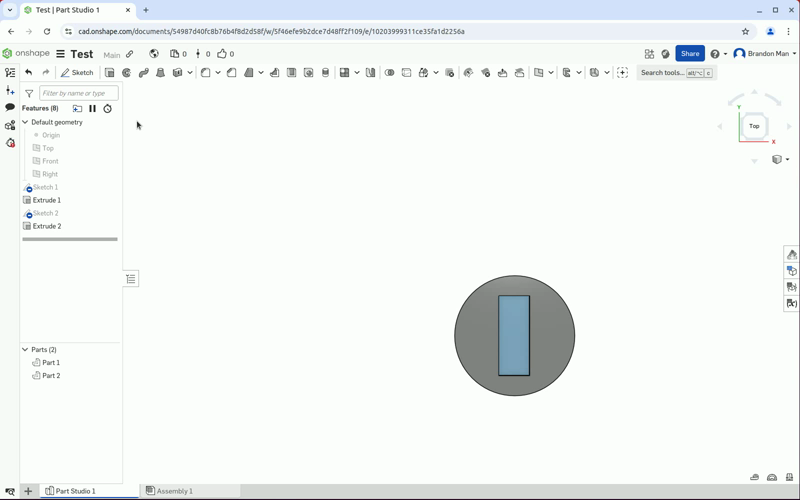
key(shift+h)
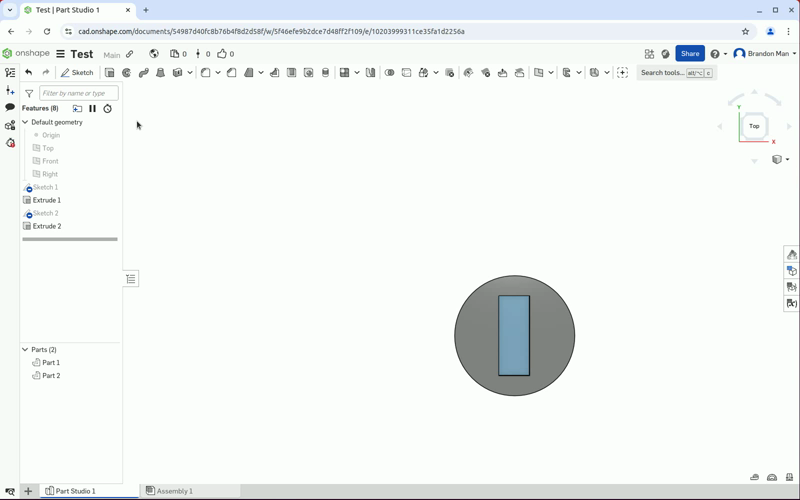
key(shift+h)
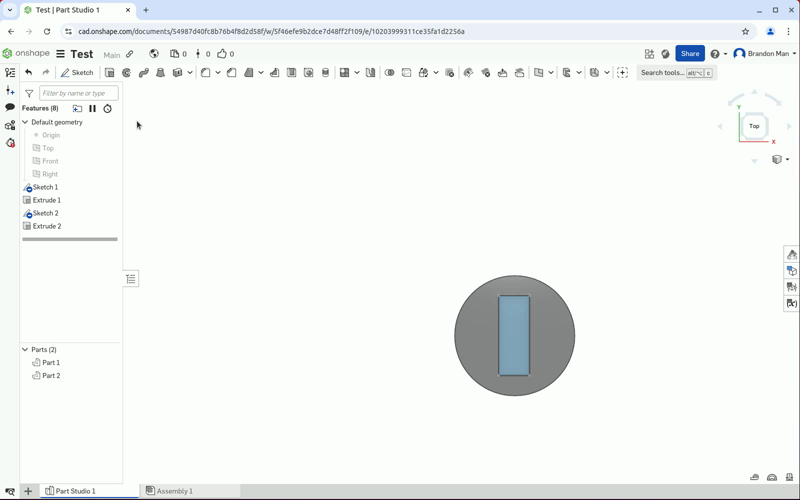
key(shift+7)
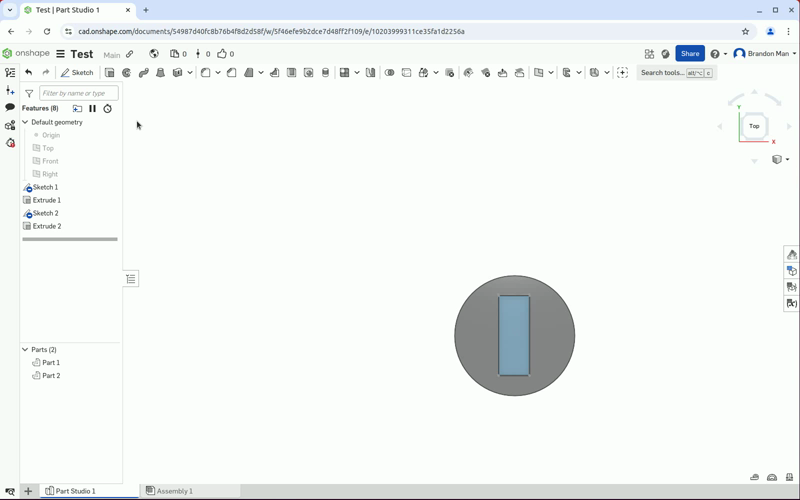
key(up, 3)
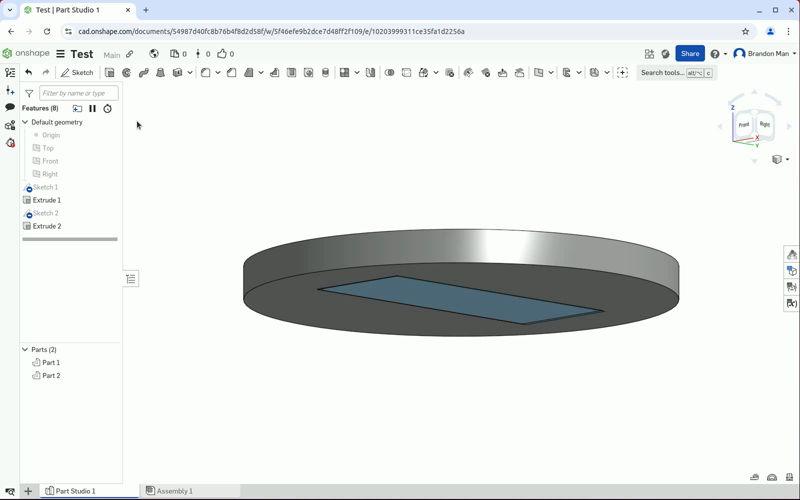
key(left, 3)
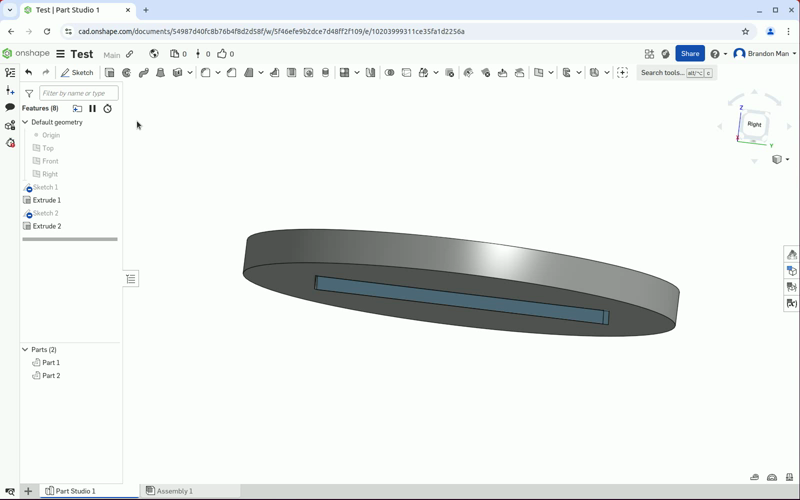
key(right, 3)
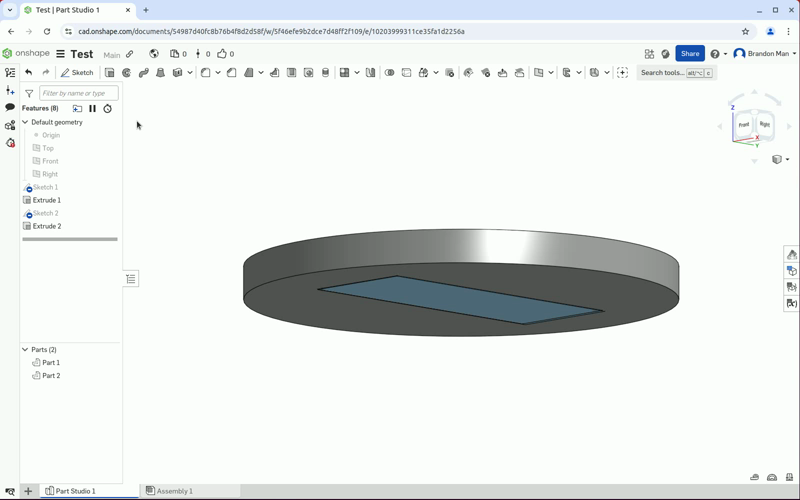
key(down, 3)
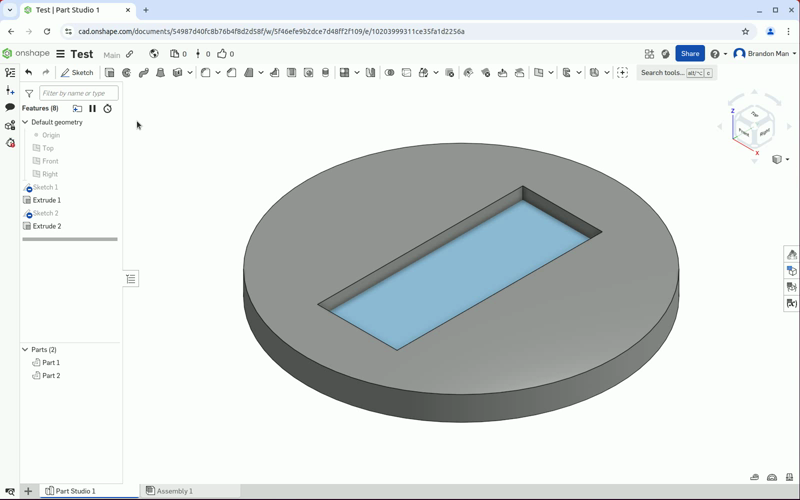
mouse_move(73, 189)
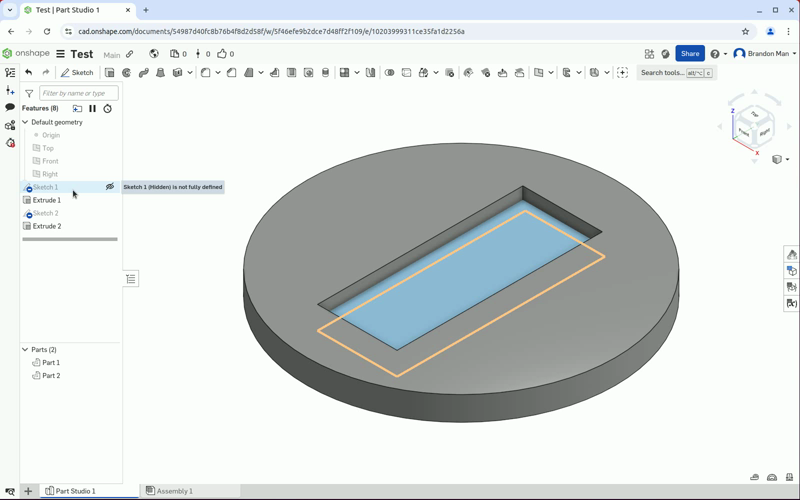
click(73, 189)